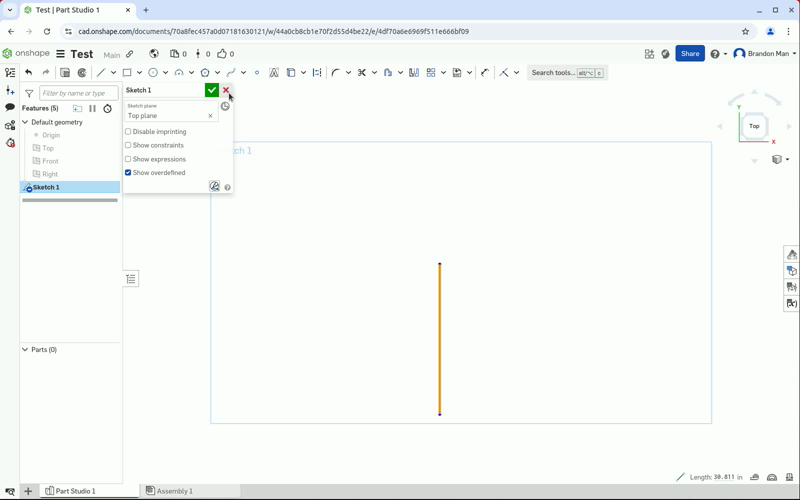
key(shift+h)
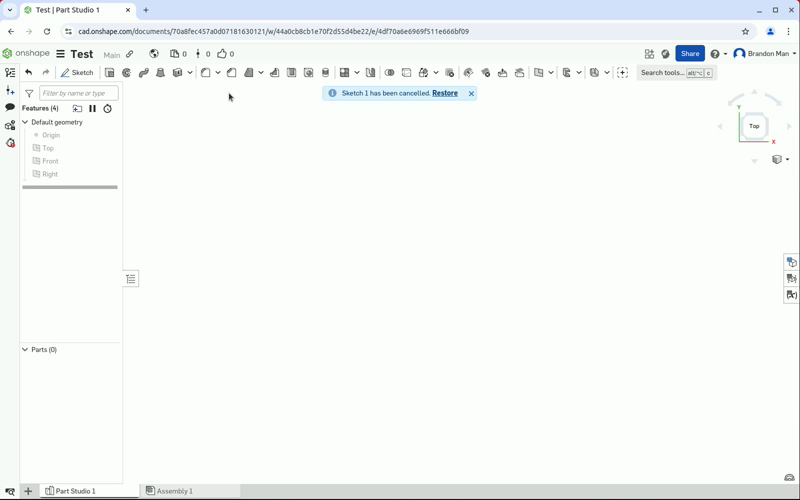
mouse_move(73, 352)
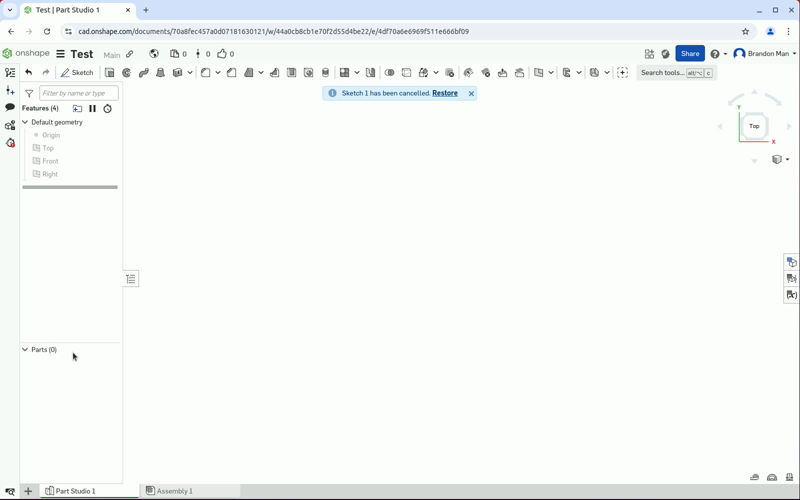
key(y)
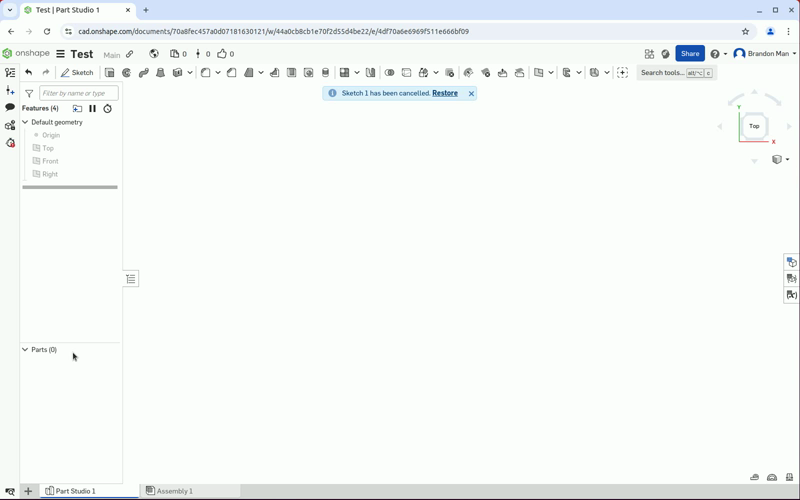
key(shift+p)
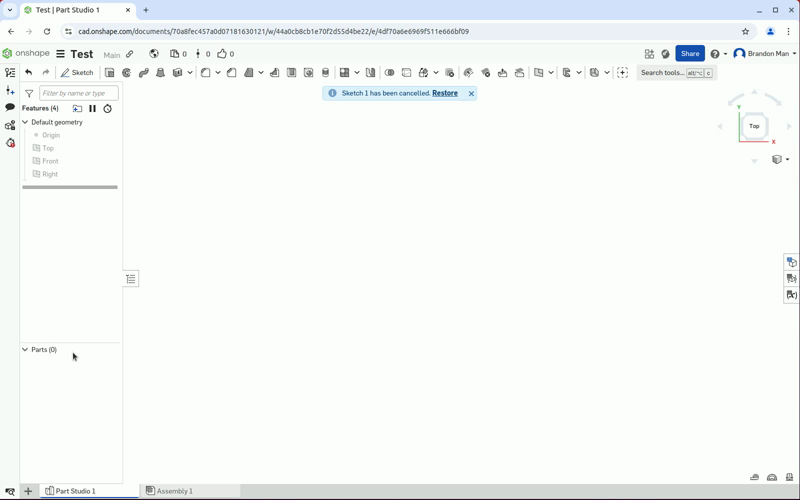
key(space)
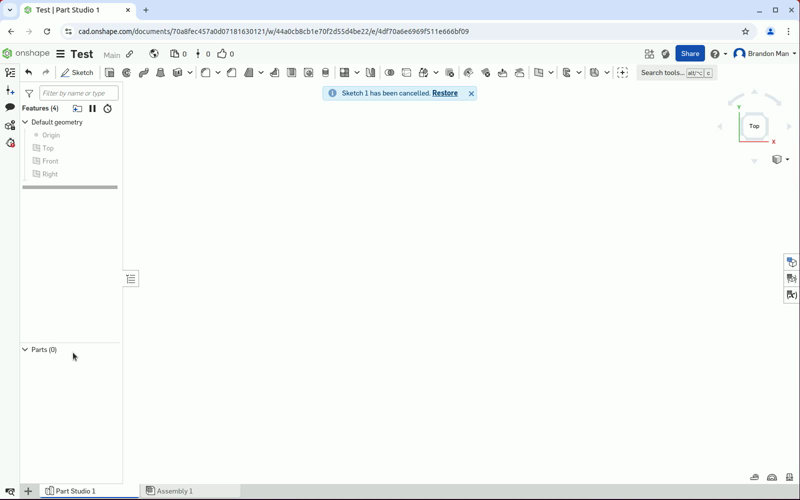
key_down(shift)
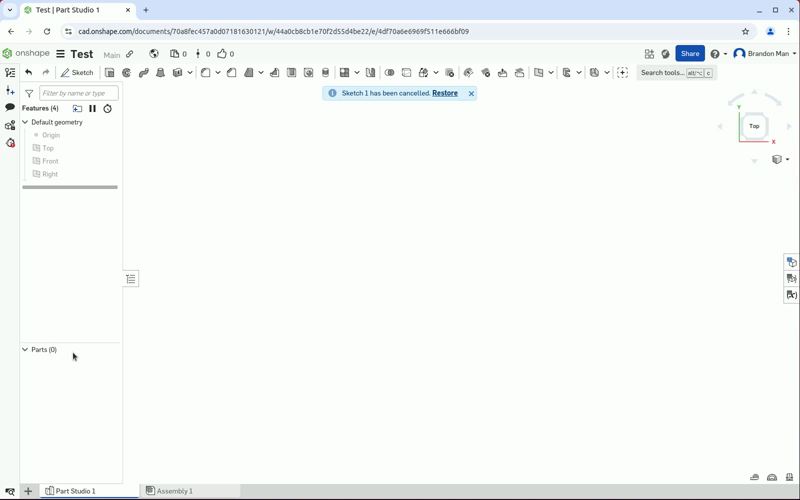
key(up)
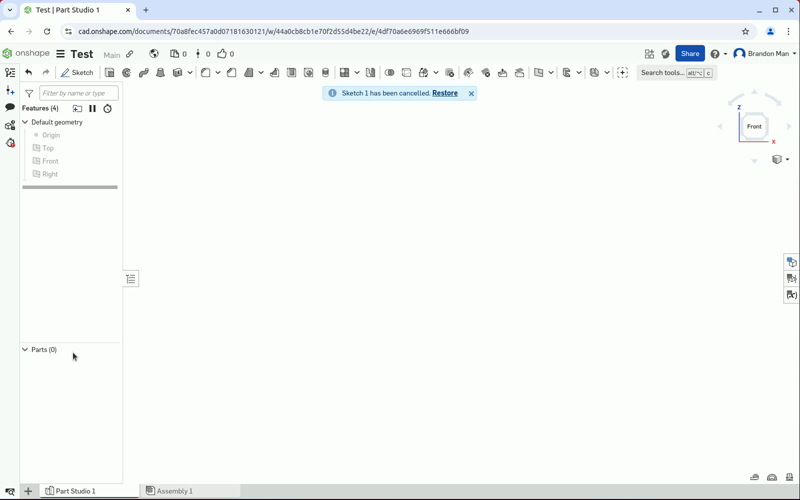
key_up(shift)
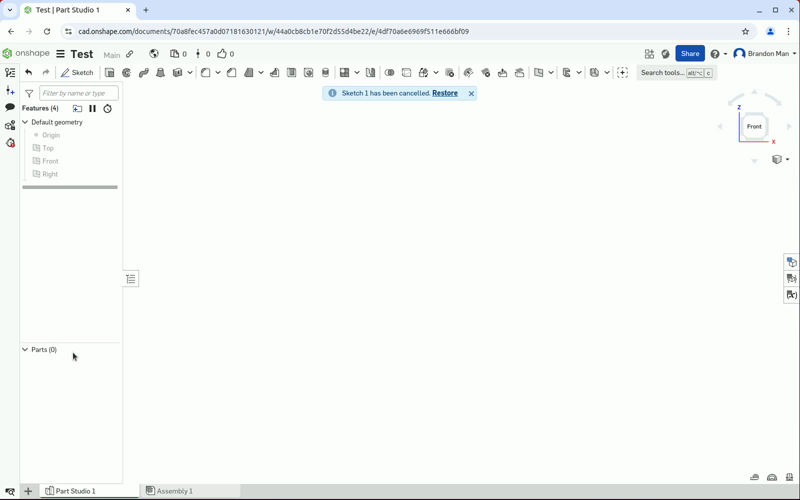
mouse_move(73, 352)
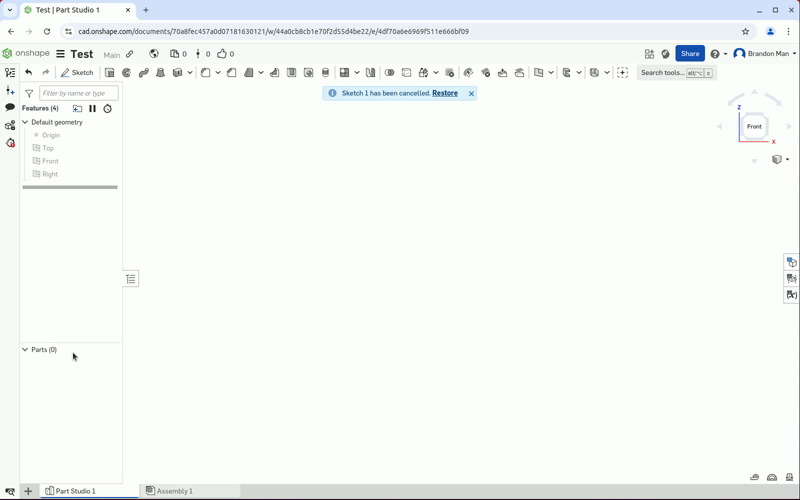
key(shift+y)
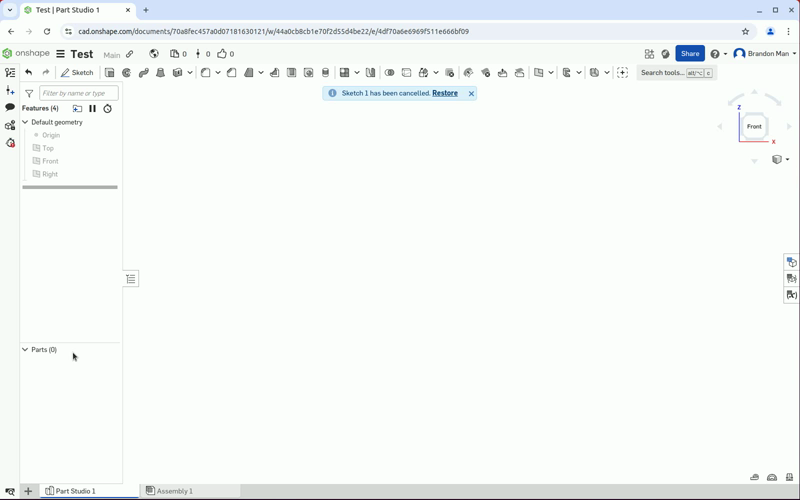
key(shift+s)
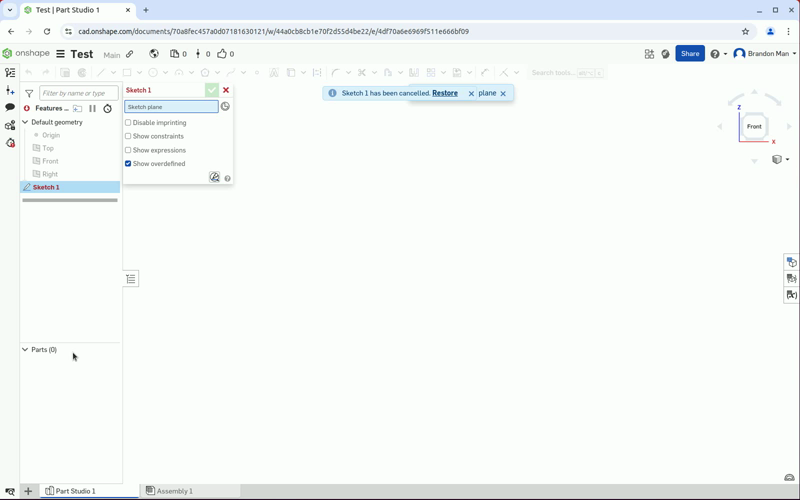
mouse_move(73, 163)
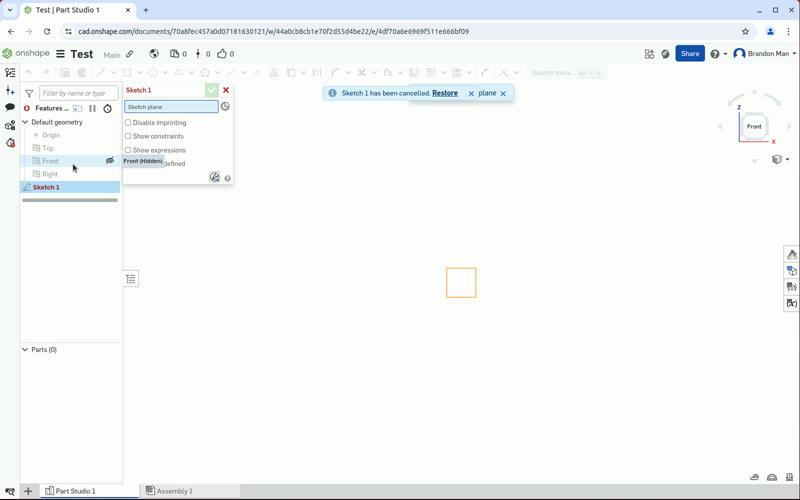
click(73, 163)
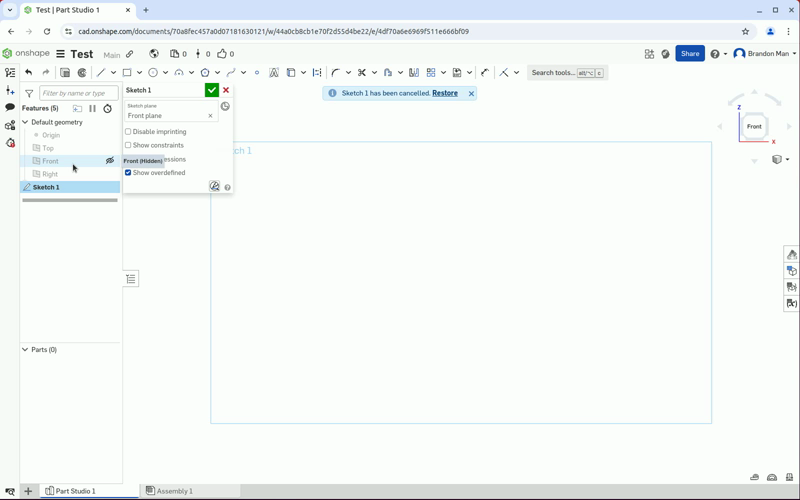
mouse_move(73, 352)
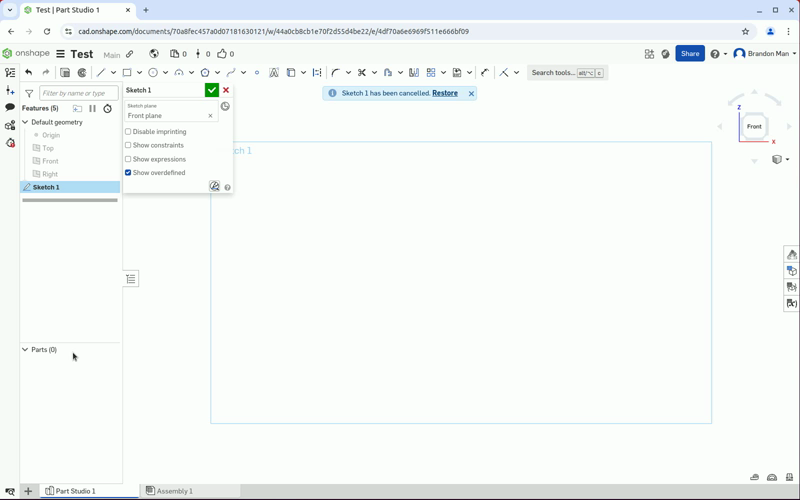
key(y)
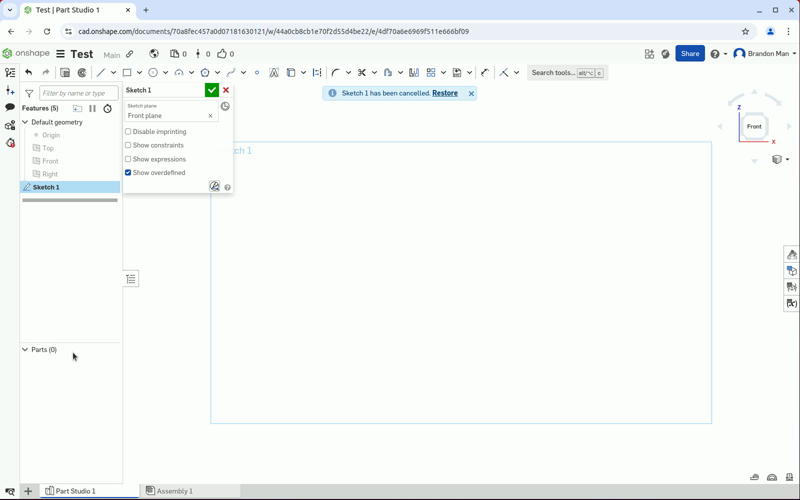
key(c)
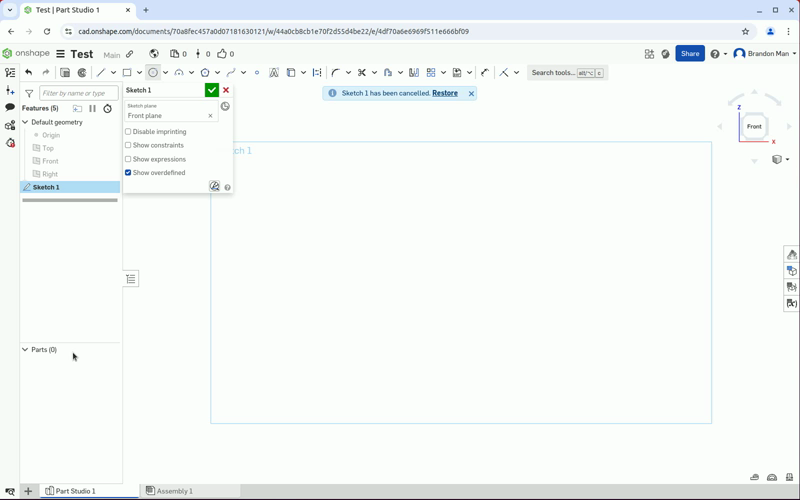
key_down(shift)
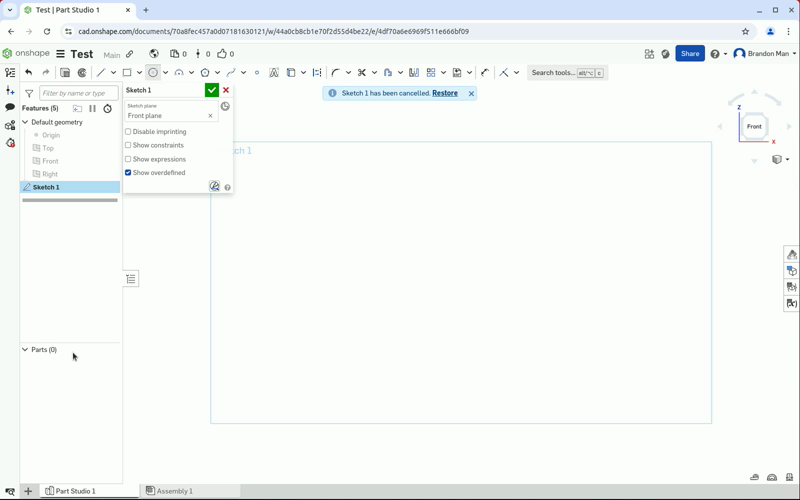
mouse_move(461, 282)
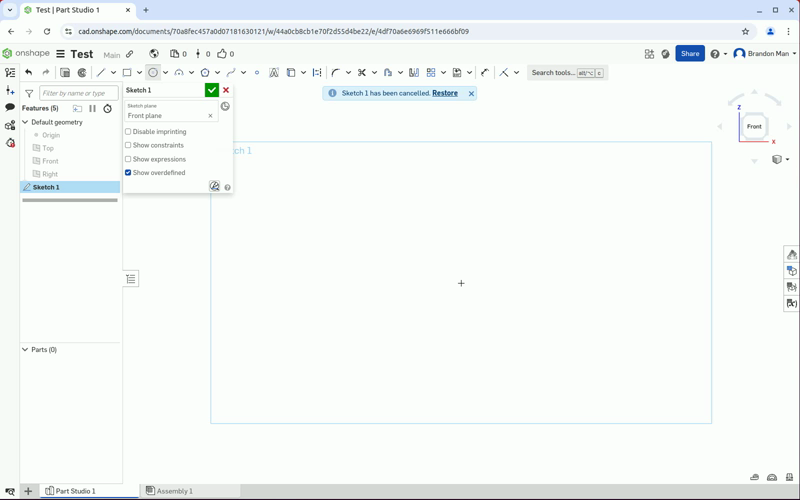
click(461, 282)
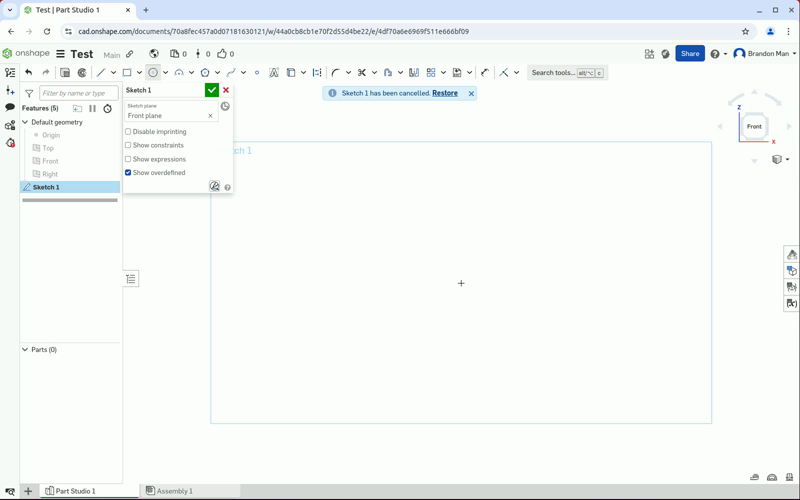
key_up(shift)
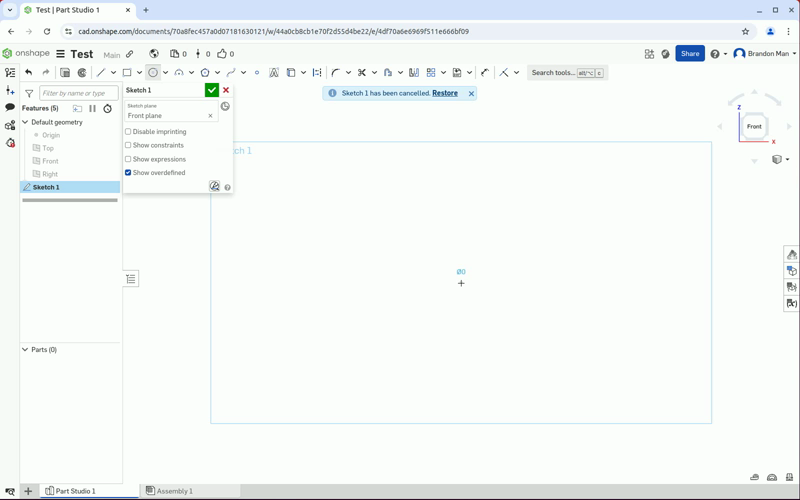
mouse_move(518, 282)
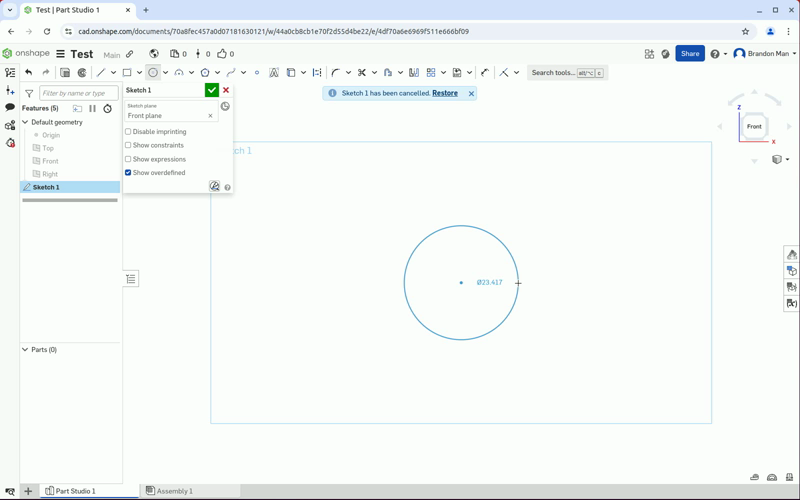
click(518, 282)
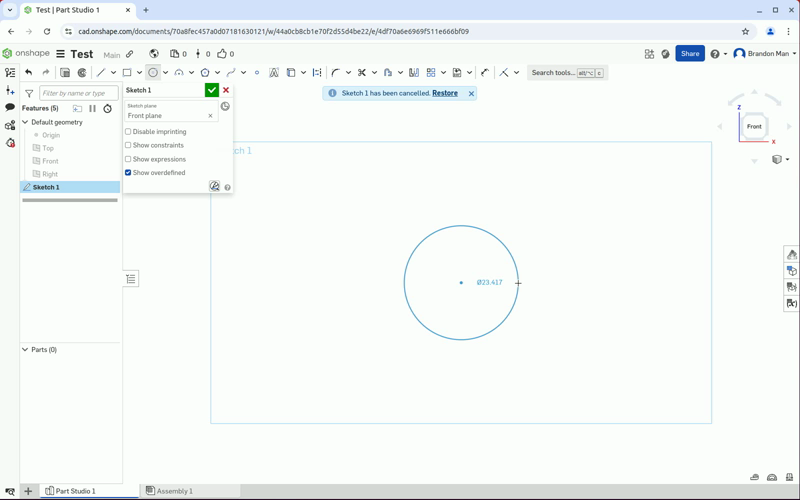
key(esc)
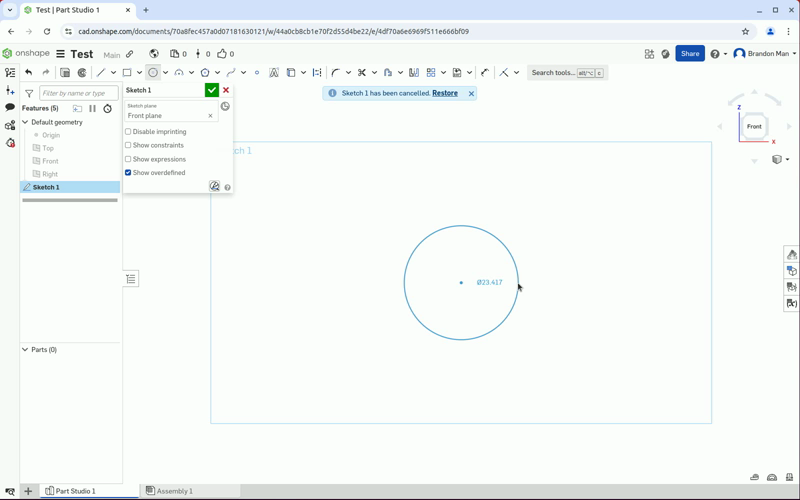
key(c)
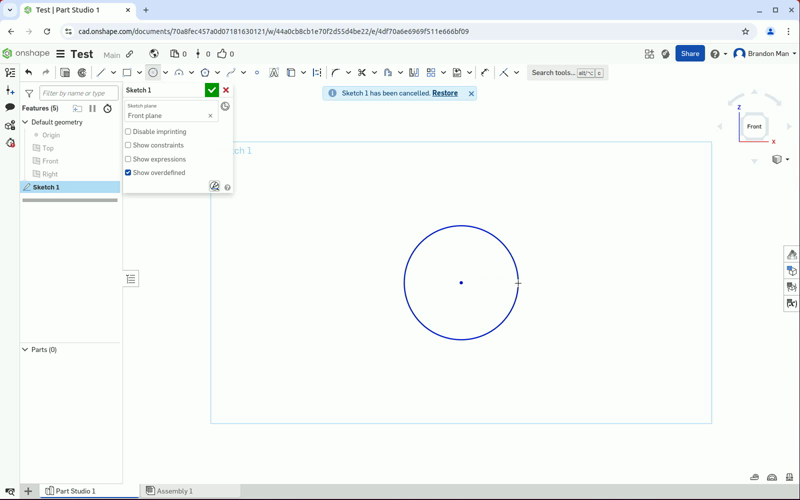
key_down(shift)
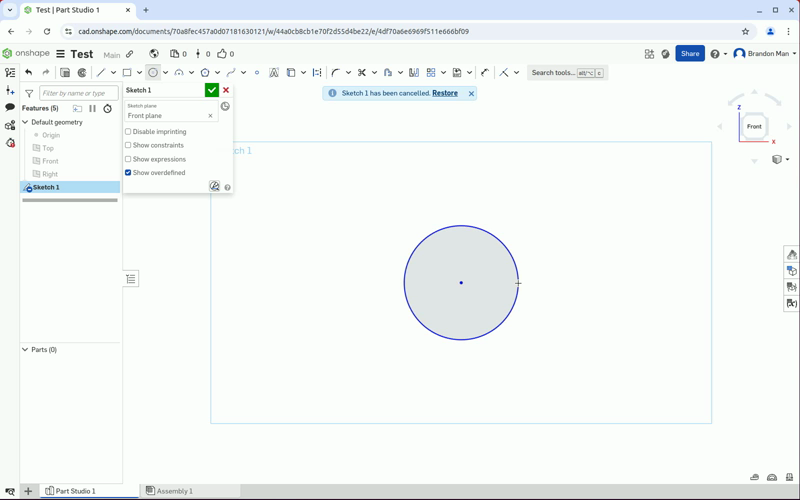
mouse_move(417, 282)
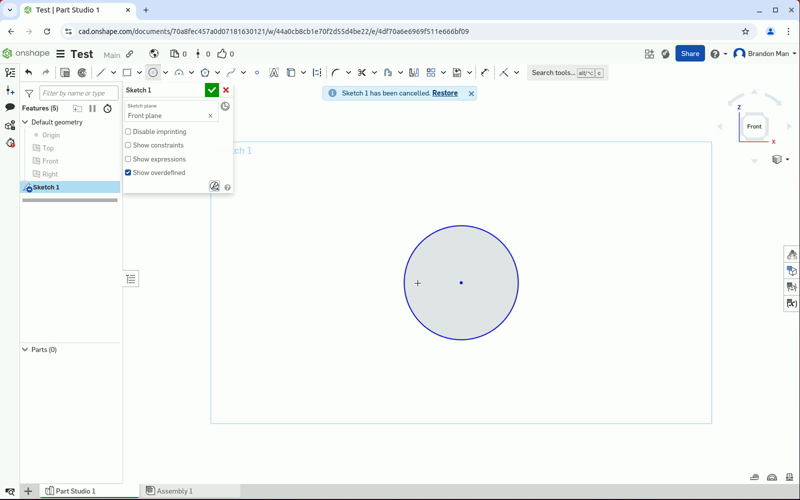
click(417, 282)
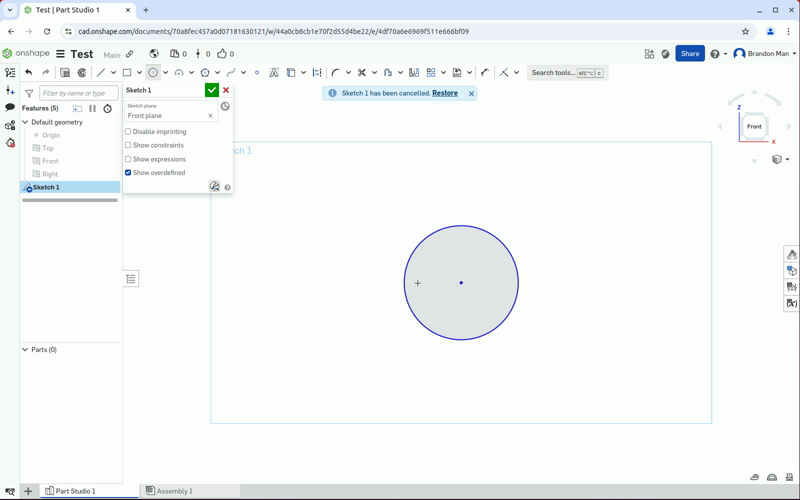
key_up(shift)
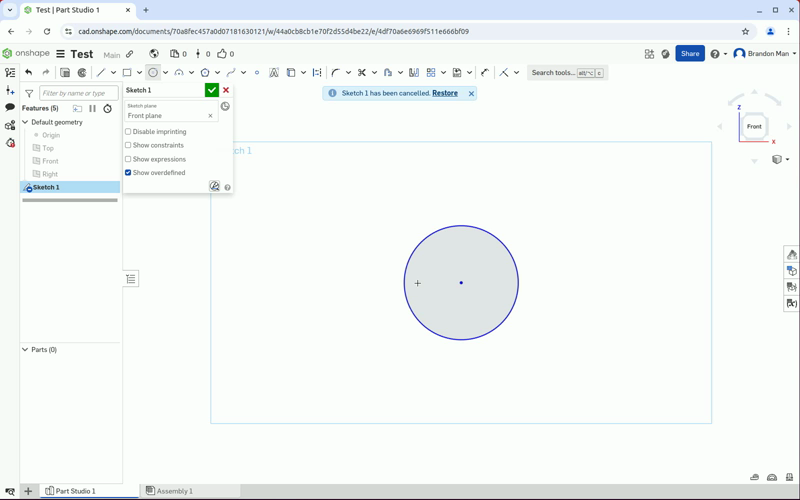
mouse_move(426, 282)
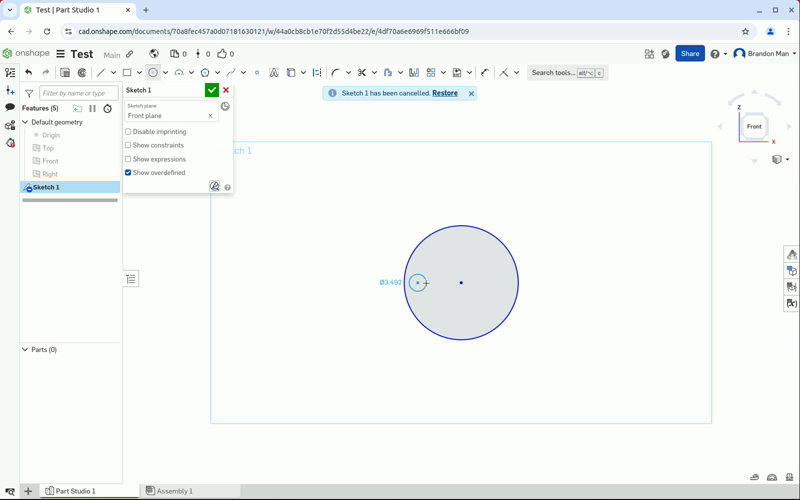
click(426, 282)
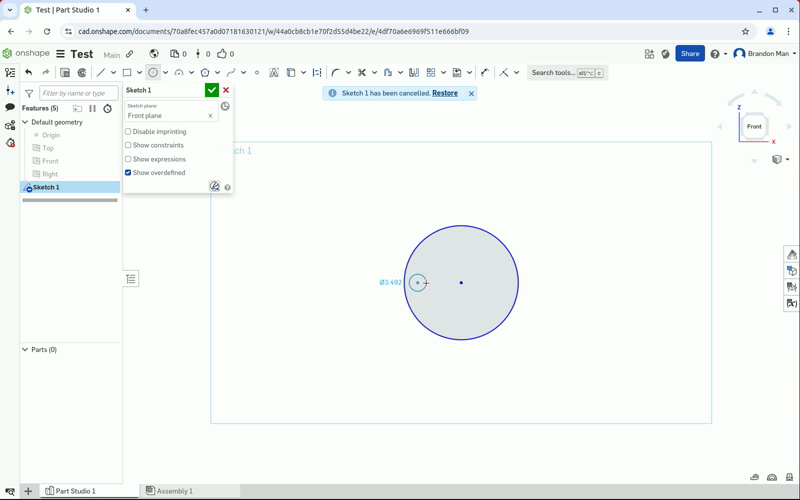
key(esc)
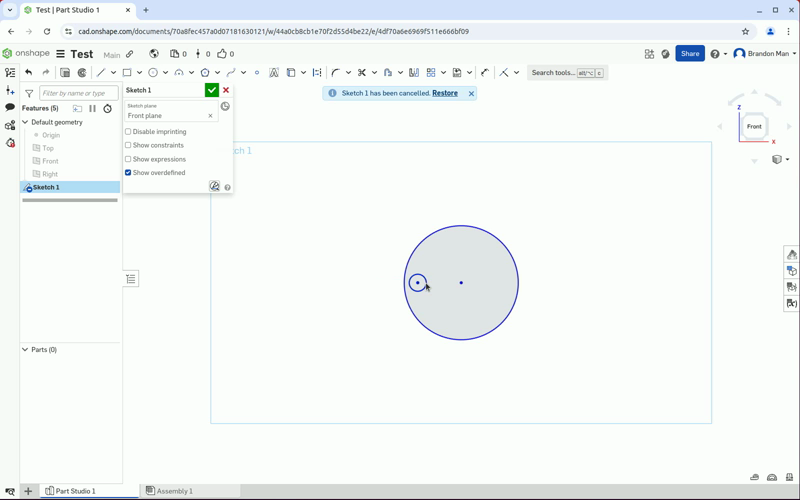
key(c)
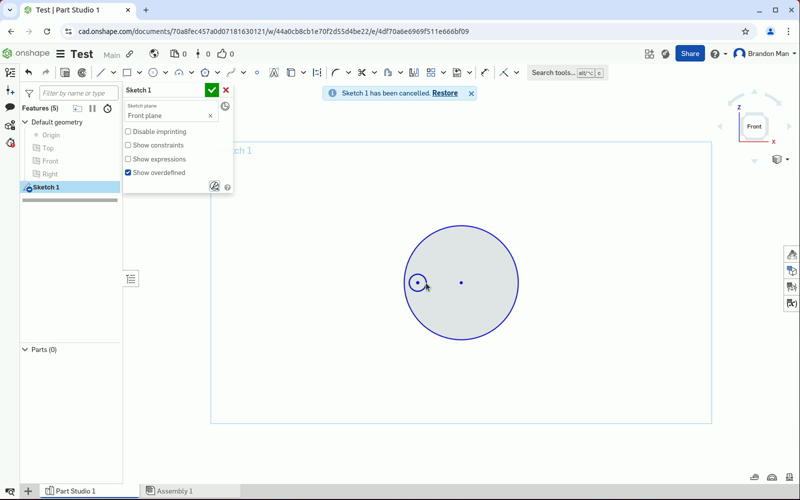
key_down(shift)
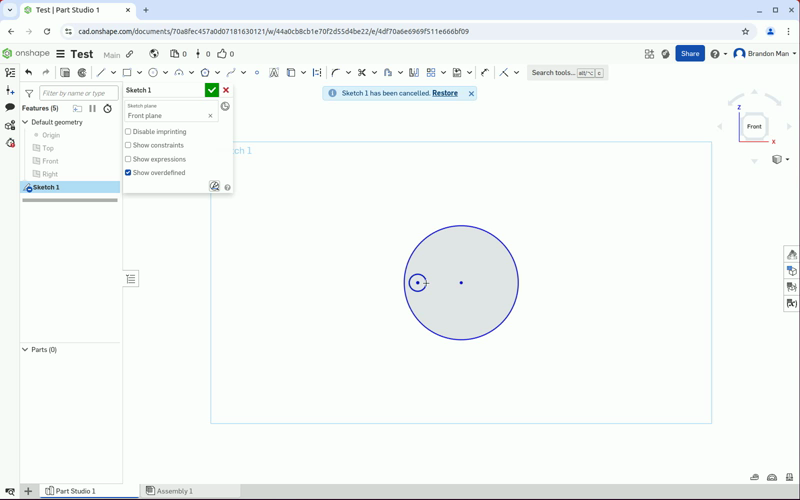
mouse_move(461, 282)
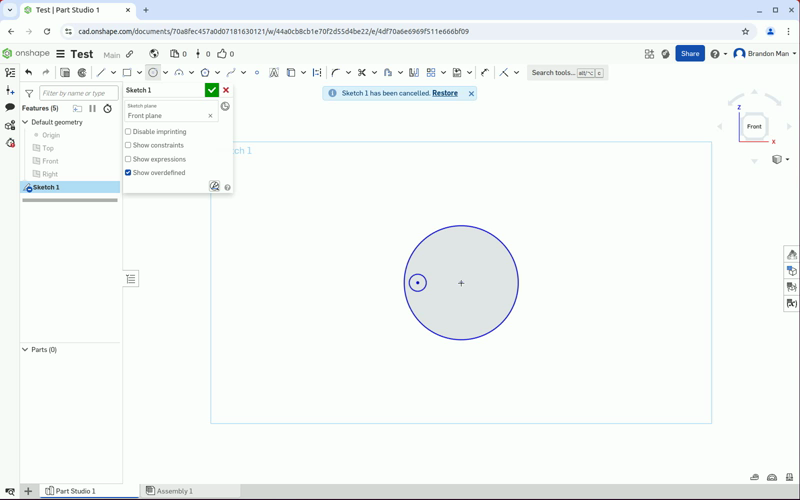
click(461, 282)
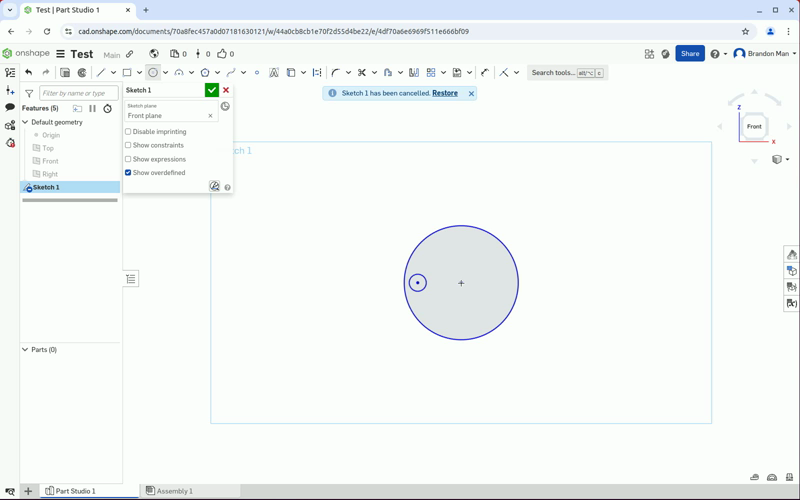
key_up(shift)
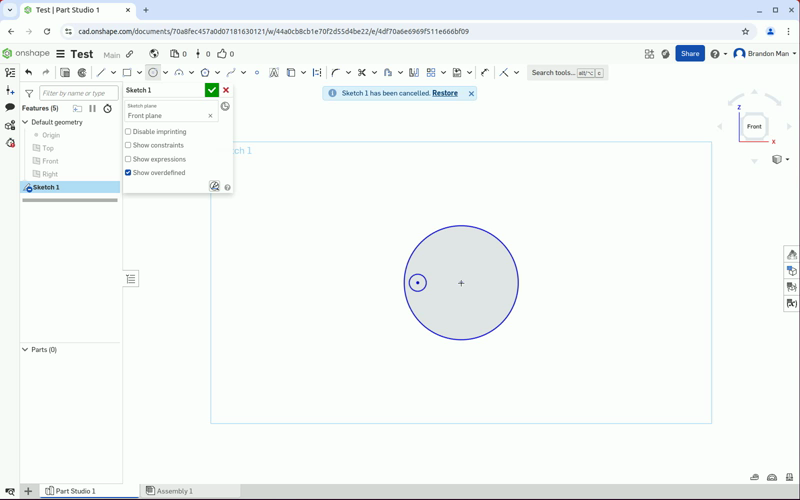
mouse_move(489, 282)
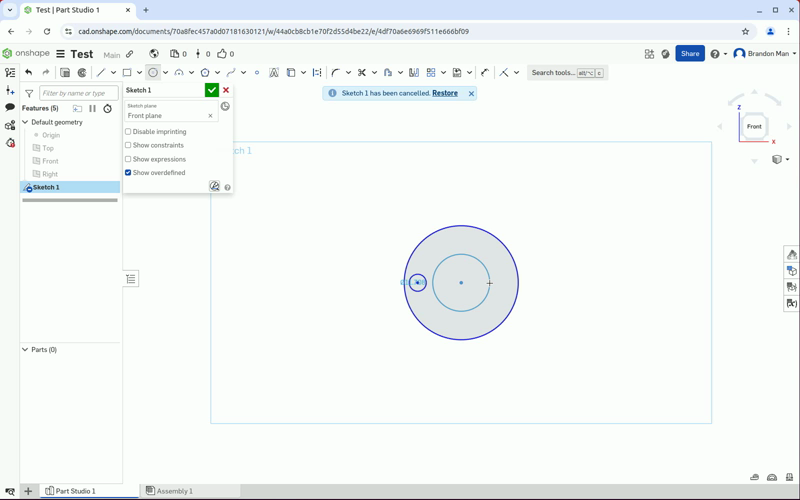
click(489, 282)
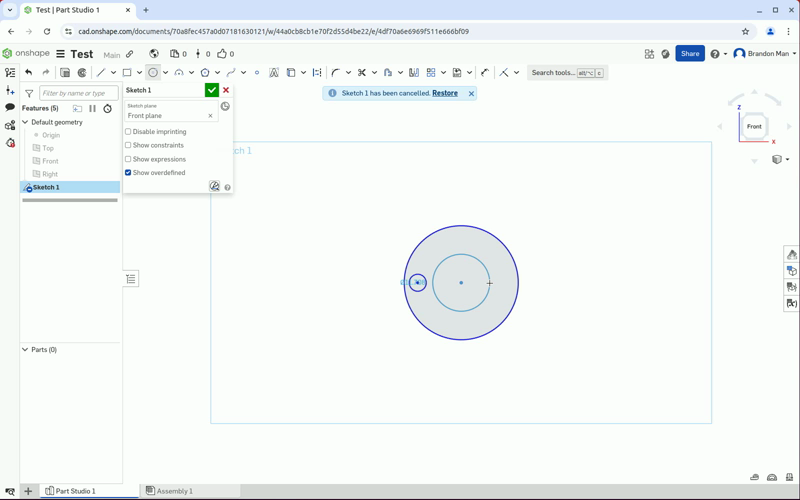
key(esc)
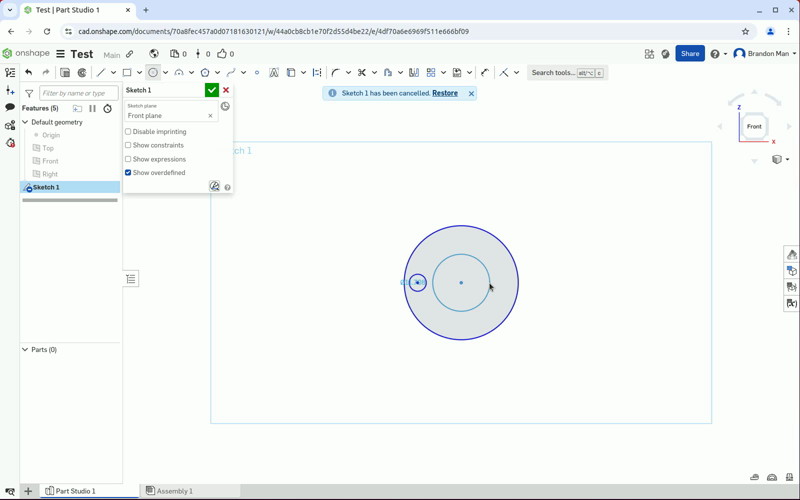
key(c)
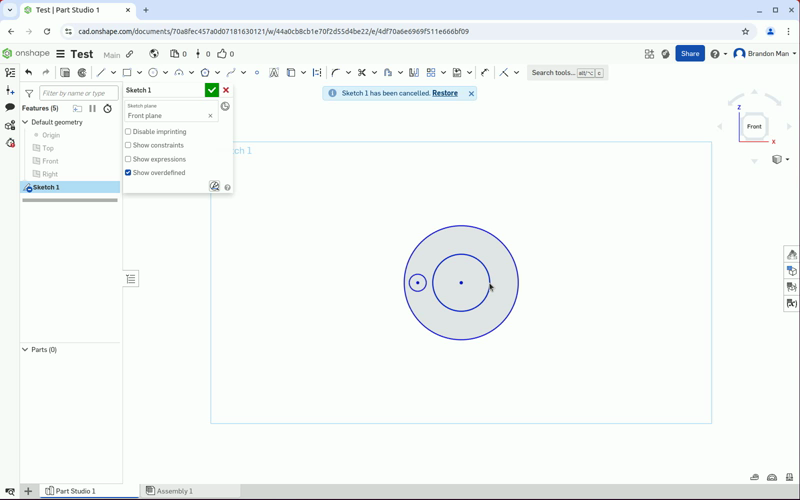
key_down(shift)
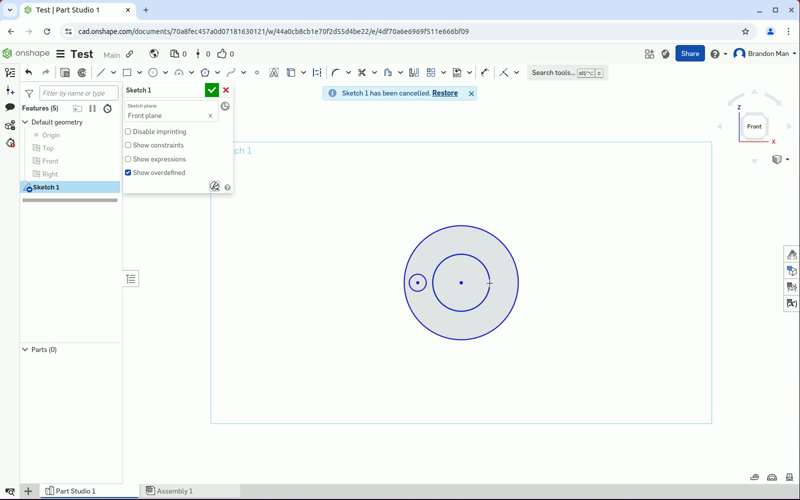
mouse_move(461, 326)
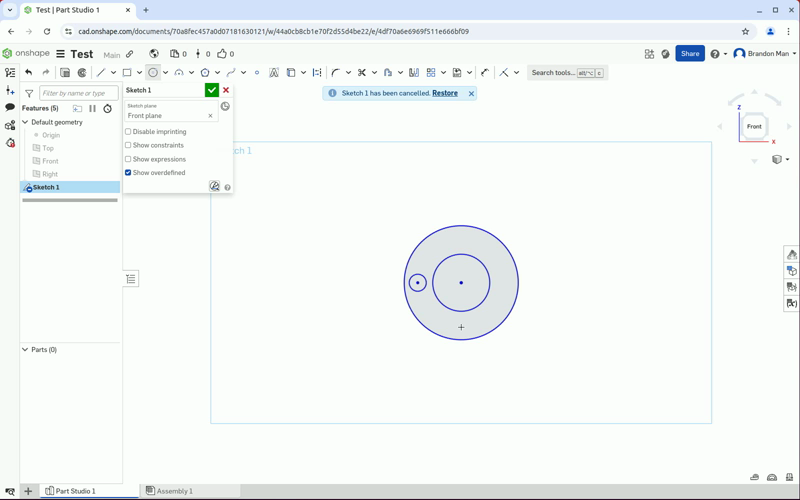
click(461, 326)
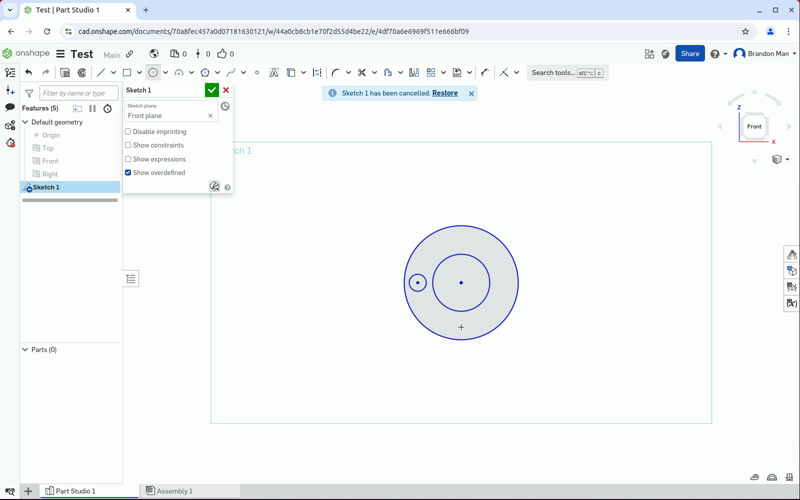
key_up(shift)
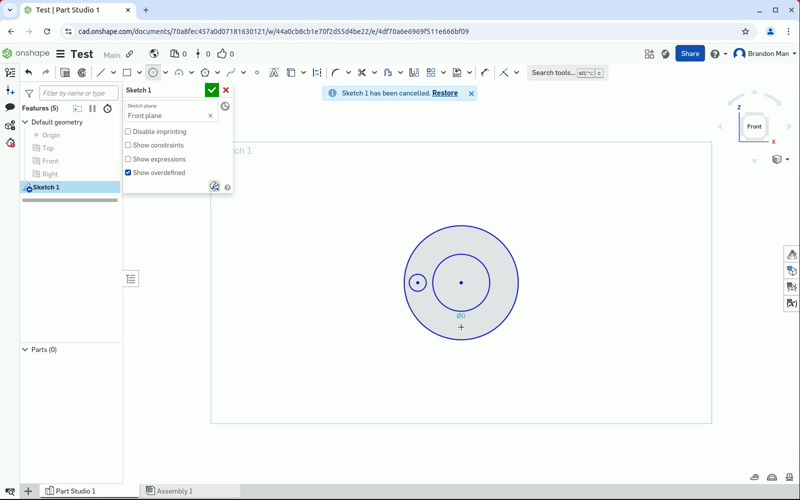
mouse_move(469, 326)
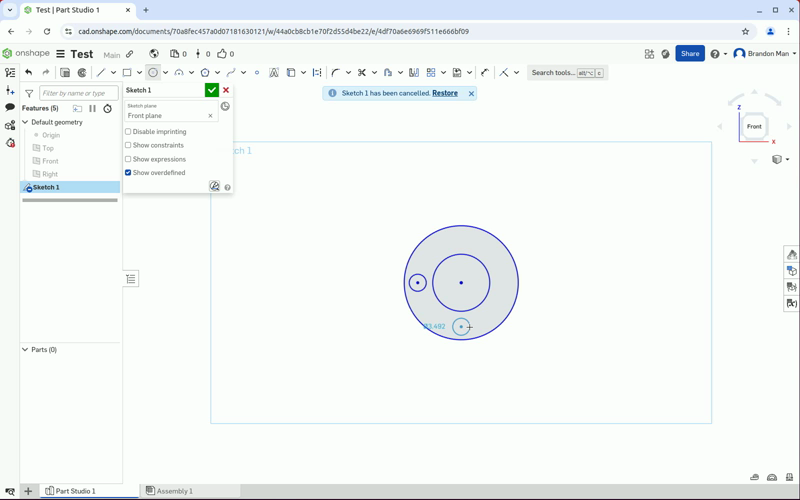
click(469, 326)
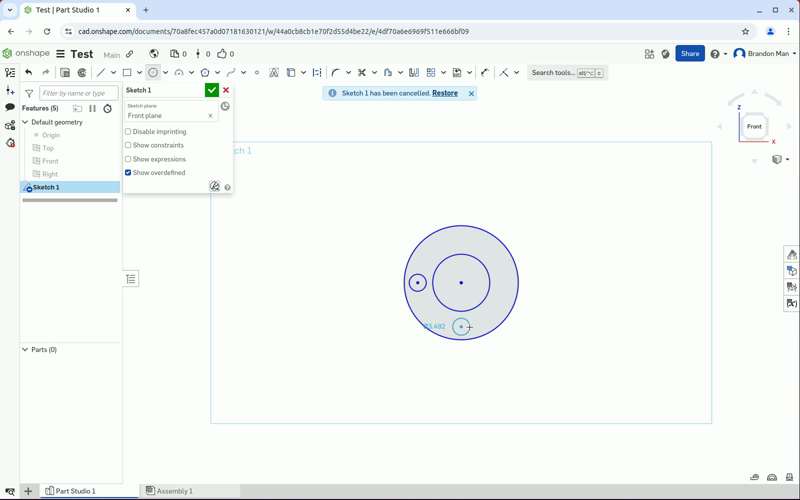
key(esc)
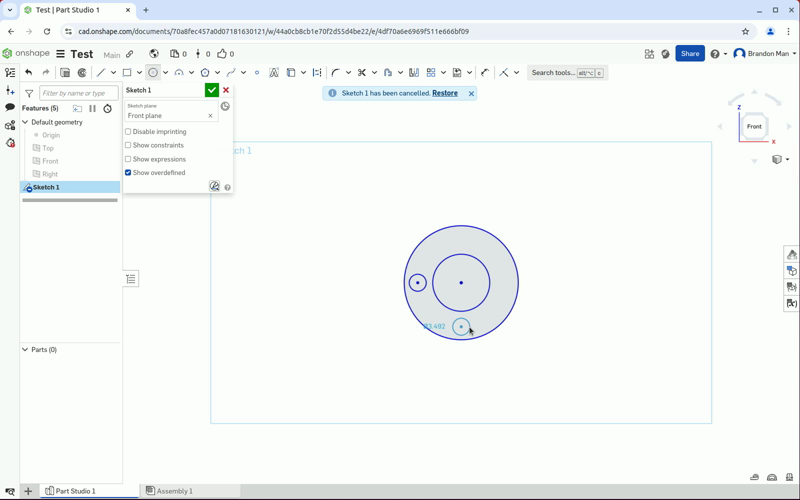
key(c)
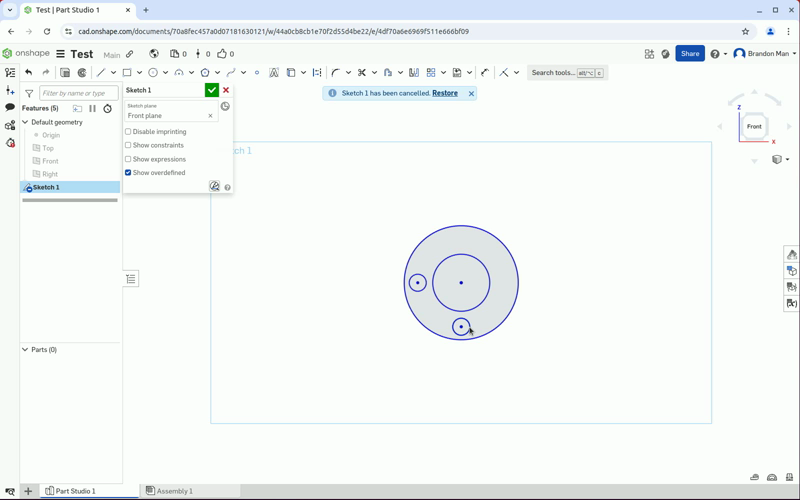
key_down(shift)
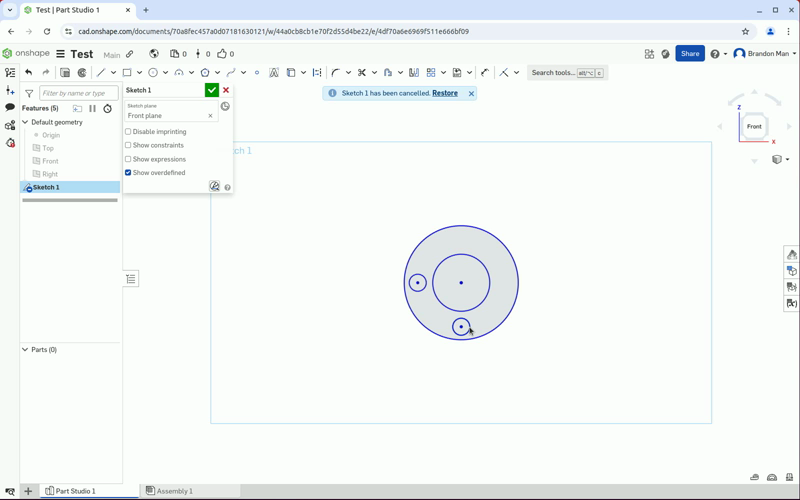
mouse_move(461, 239)
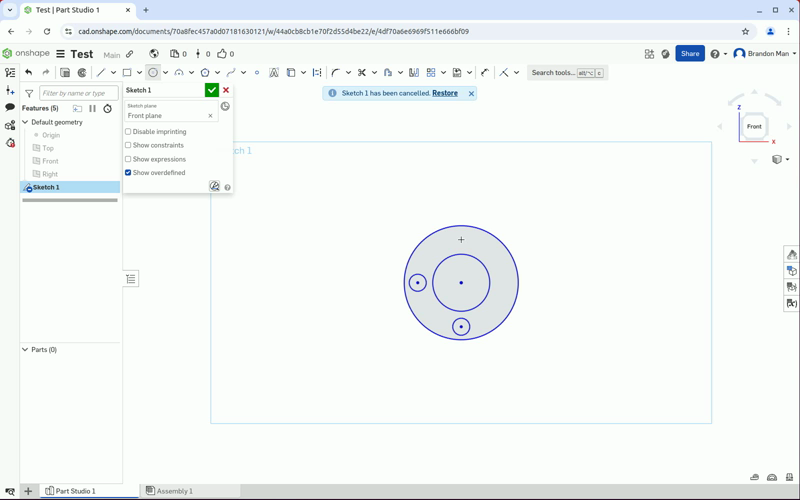
click(461, 239)
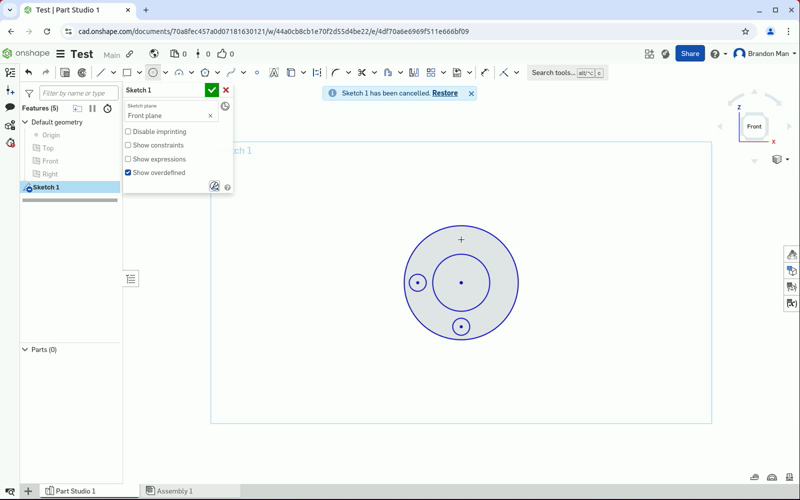
key_up(shift)
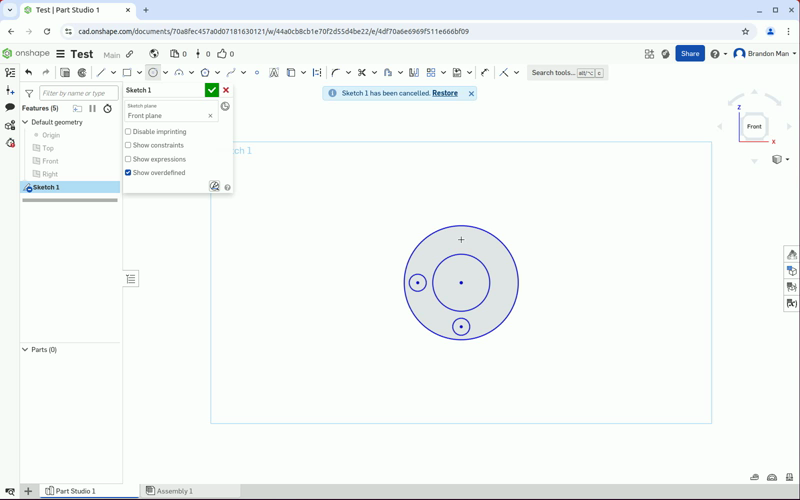
mouse_move(469, 239)
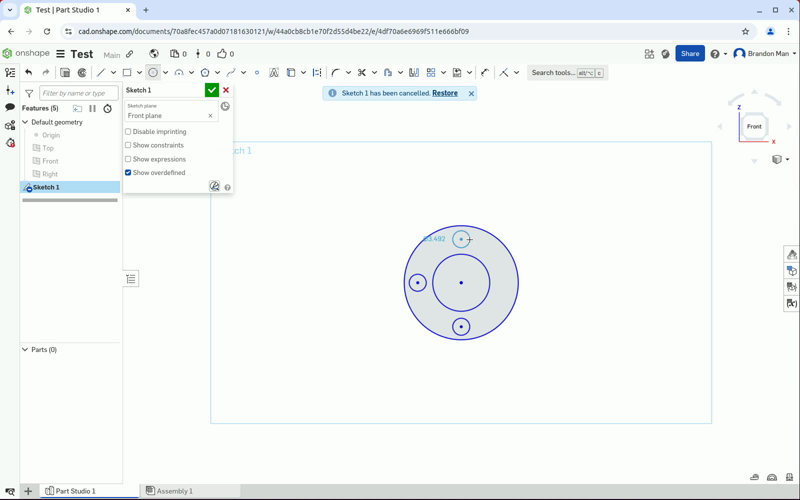
click(469, 239)
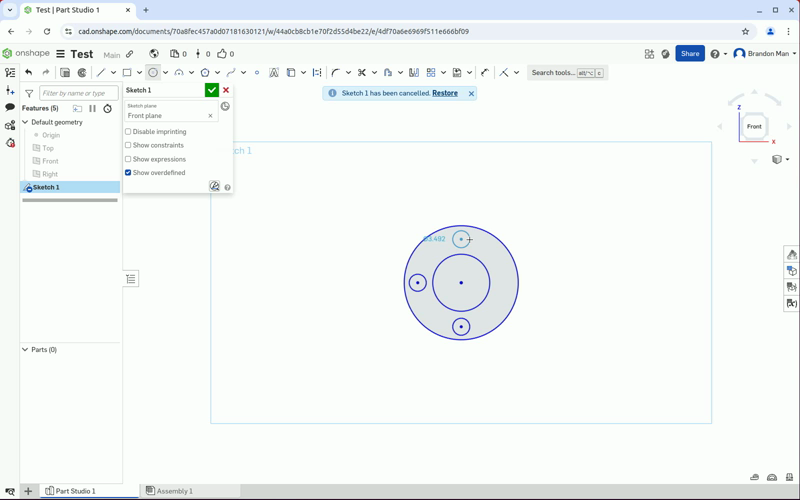
key(esc)
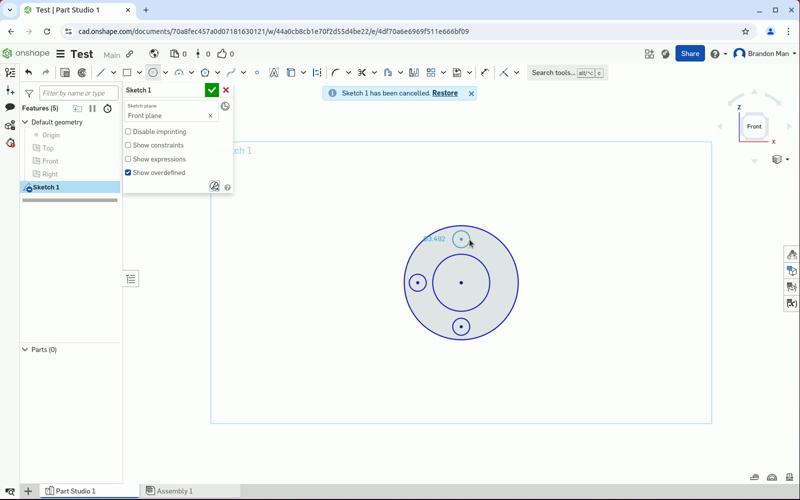
key(c)
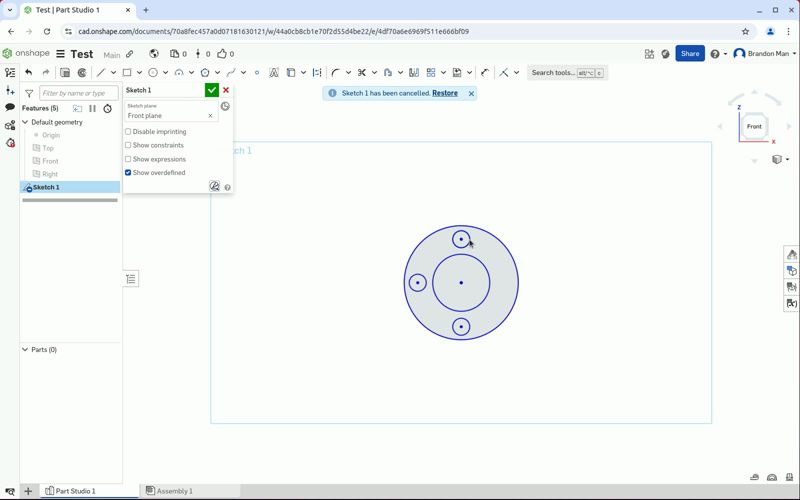
key_down(shift)
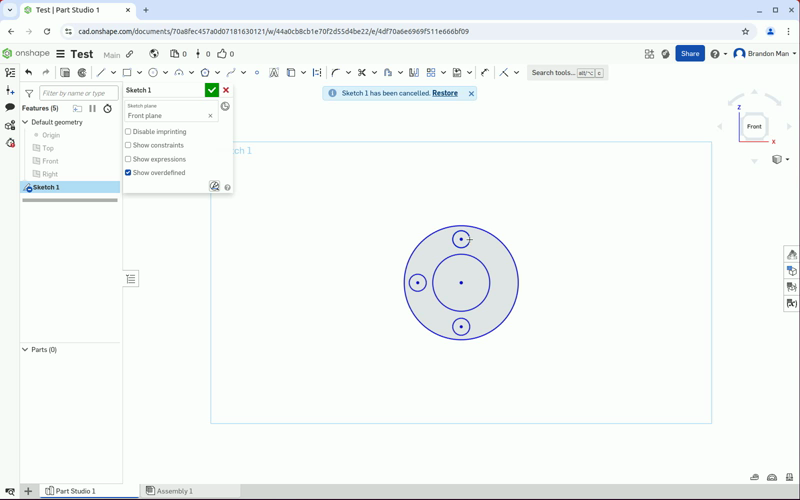
mouse_move(504, 282)
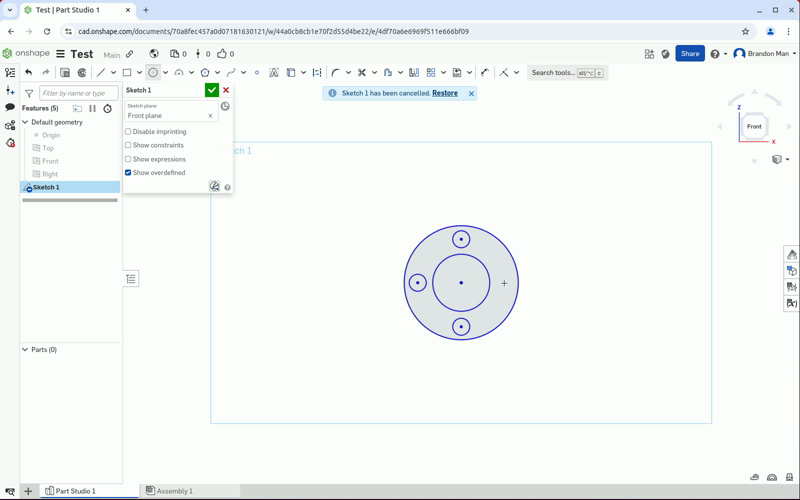
click(504, 282)
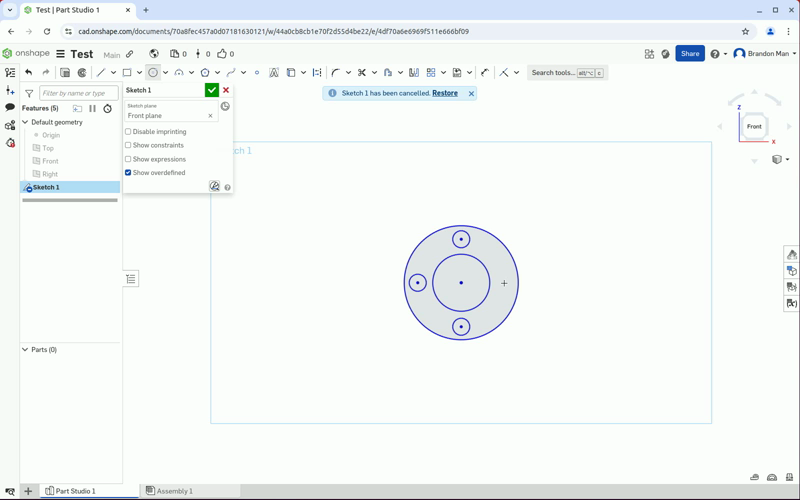
key_up(shift)
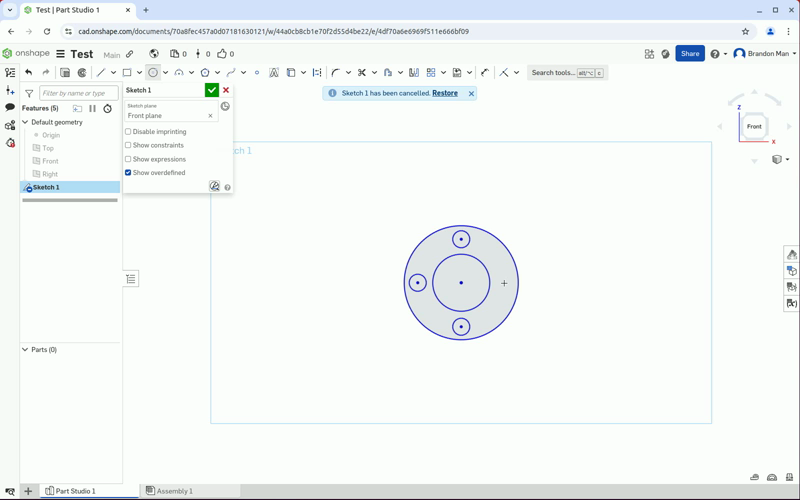
mouse_move(512, 282)
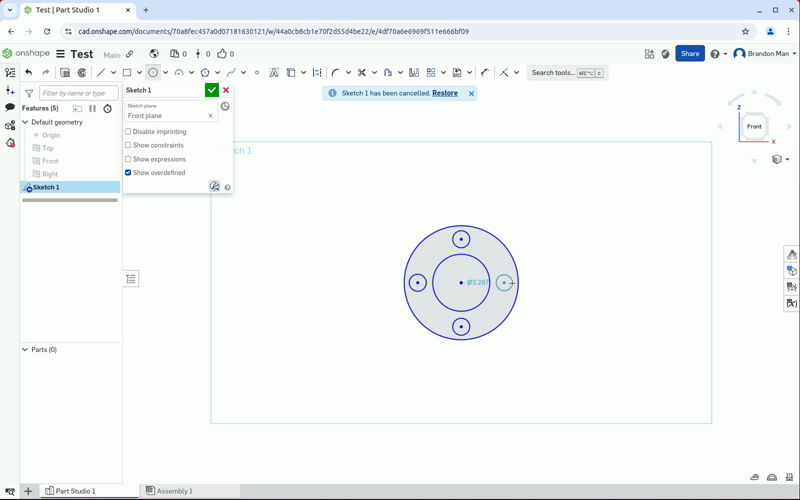
click(512, 282)
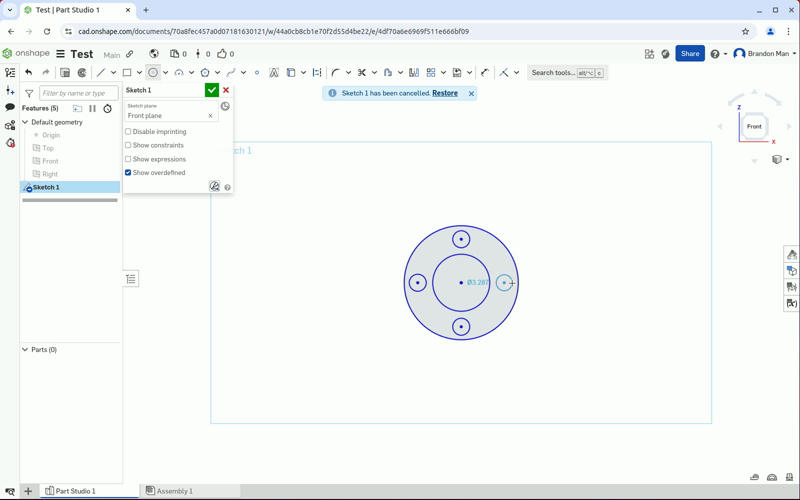
key(esc)
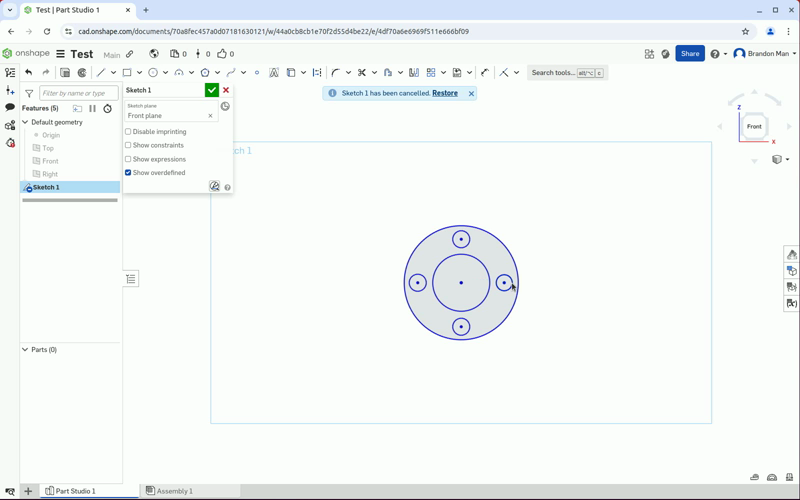
mouse_move(486, 254)
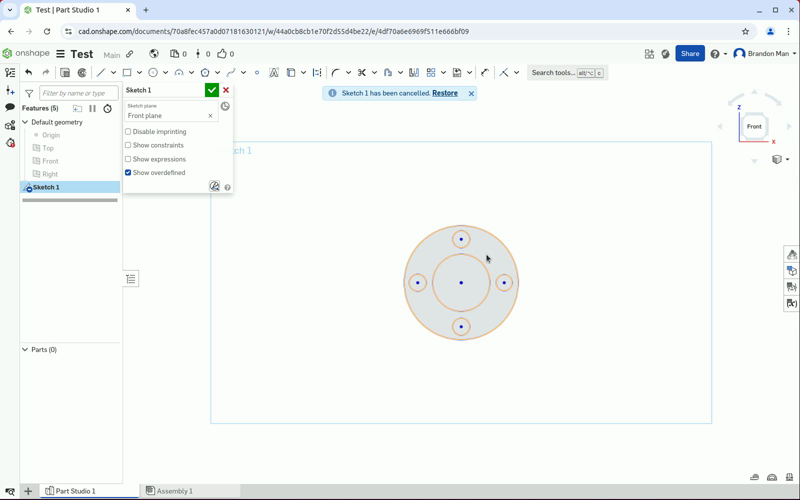
click(486, 254)
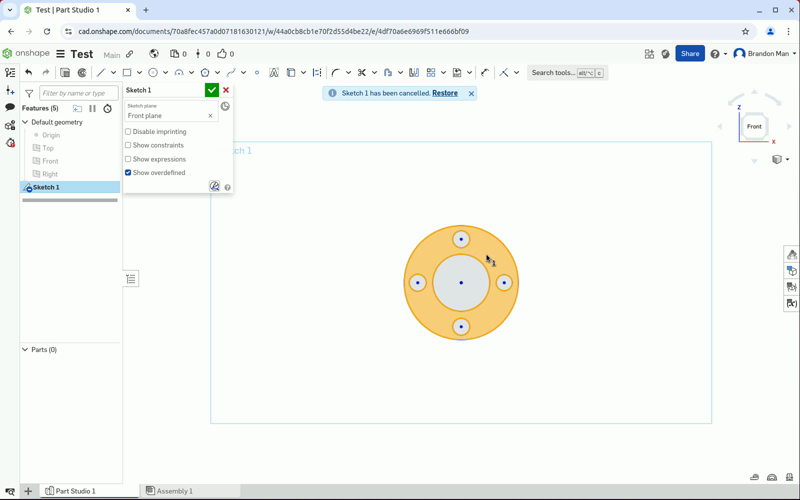
mouse_move(73, 352)
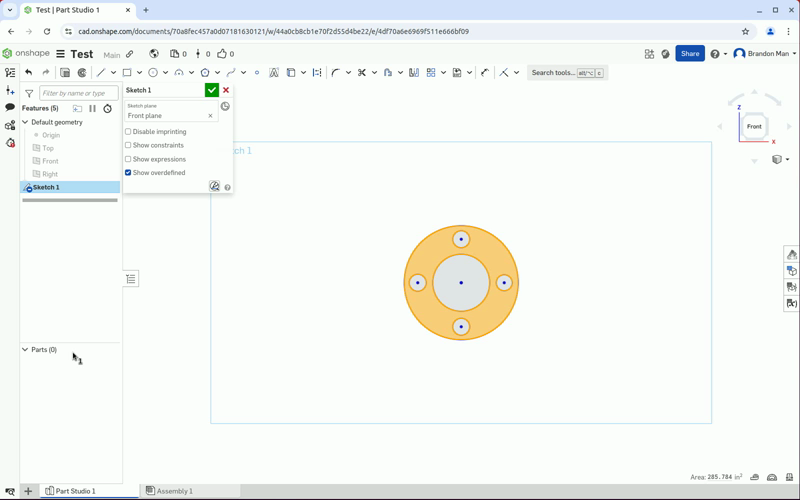
key(shift+y)
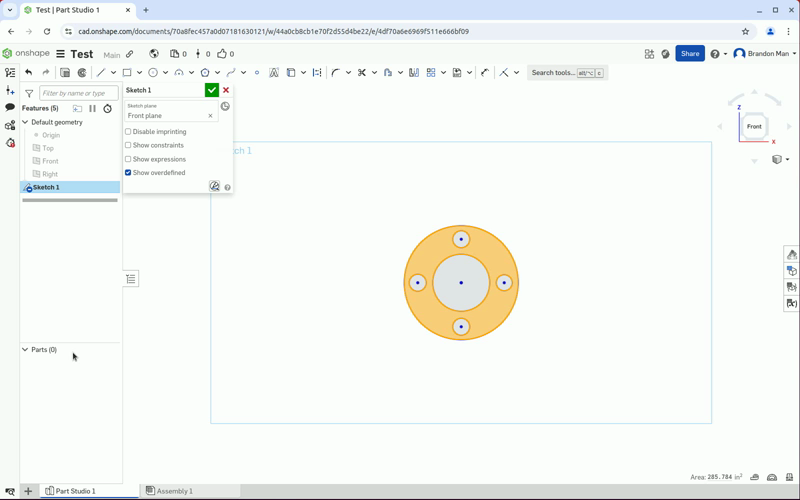
key(shift+e)
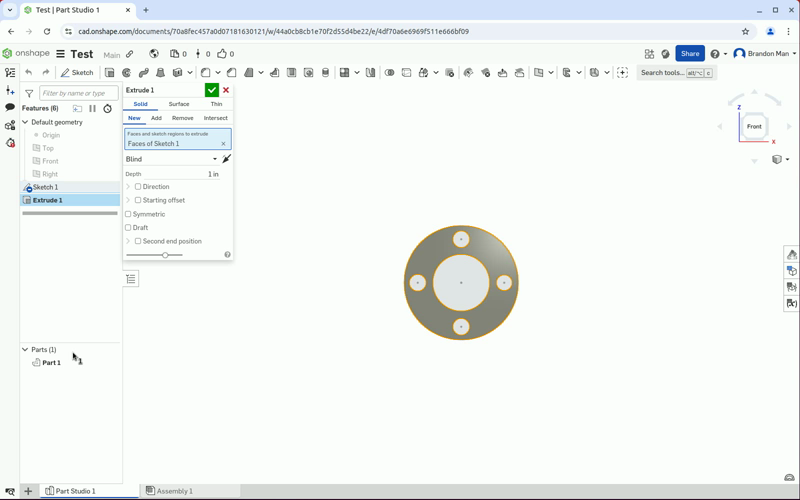
mouse_move(143, 106)
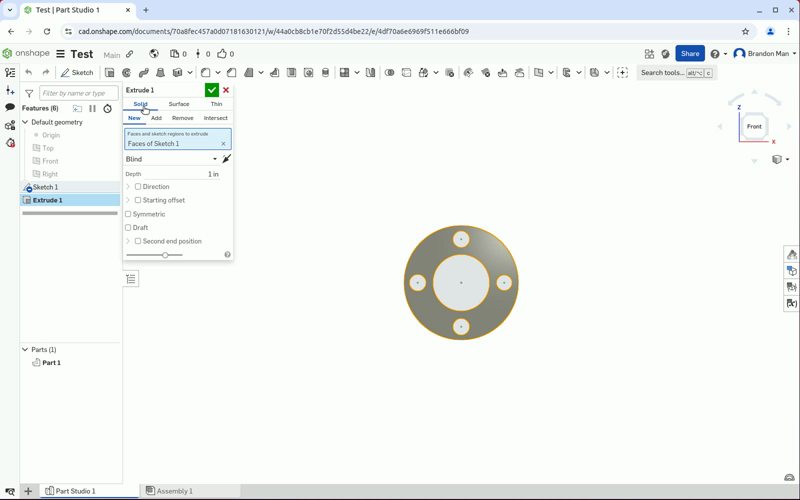
click(143, 106)
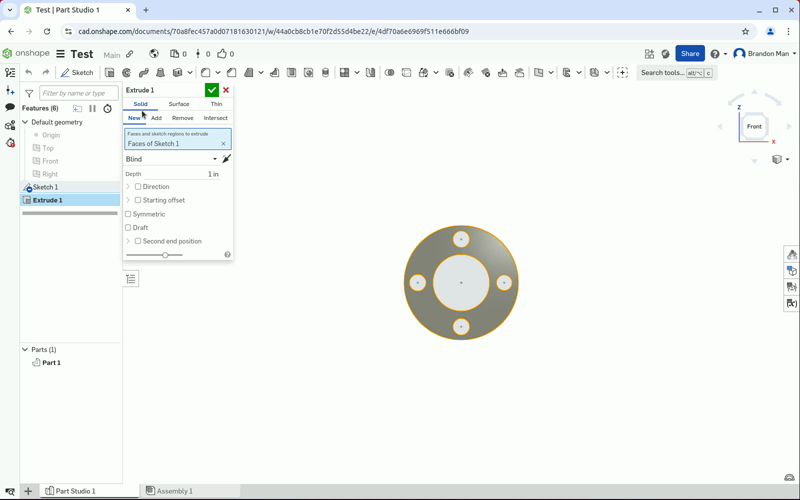
mouse_move(137, 120)
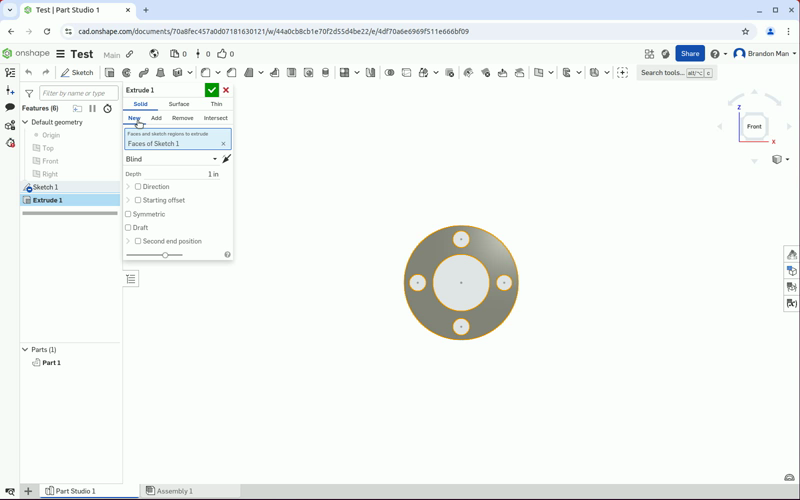
click(137, 120)
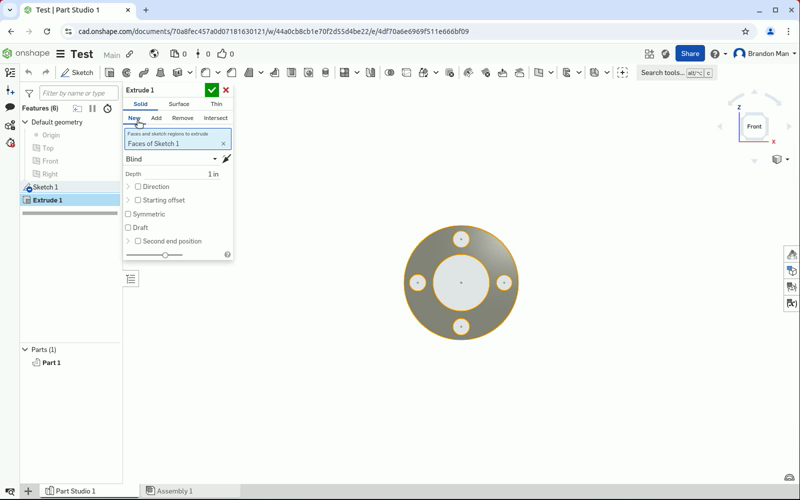
key(tab, 4)
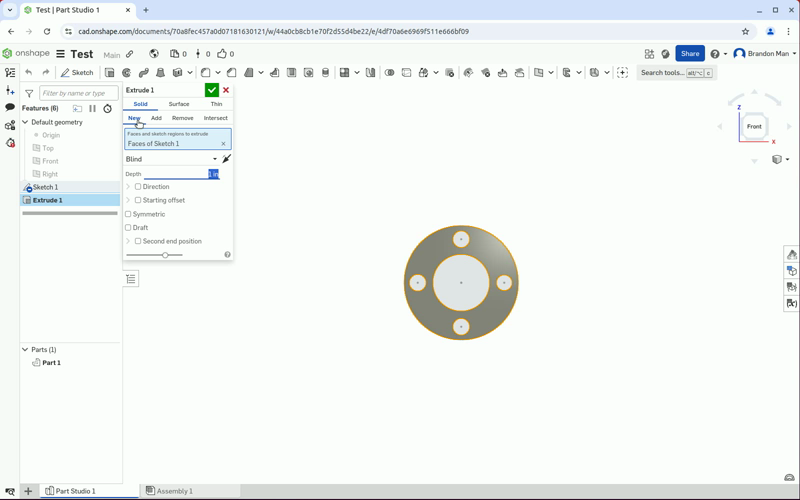
text(23.108)
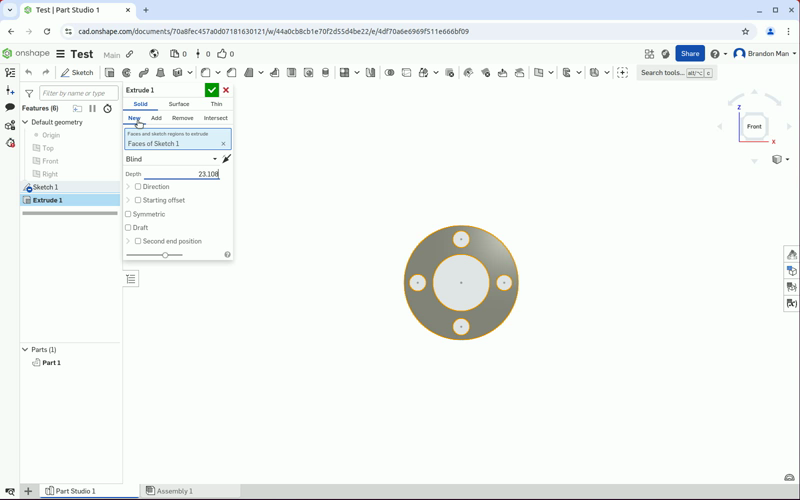
key(enter)
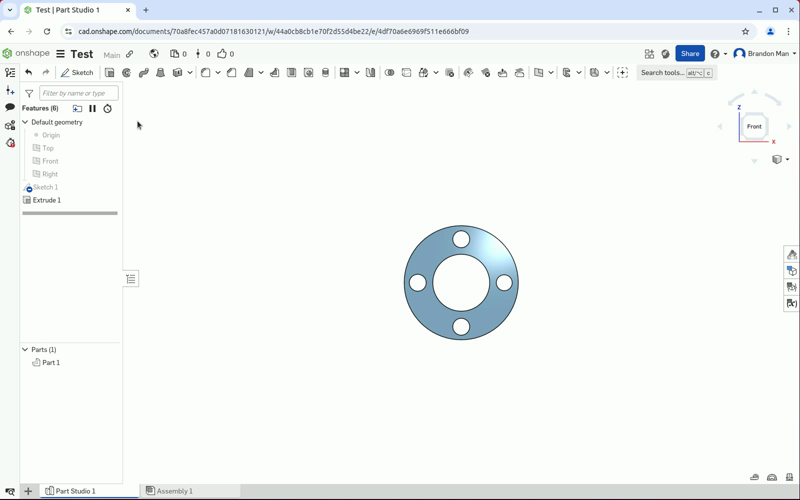
key(shift+h)
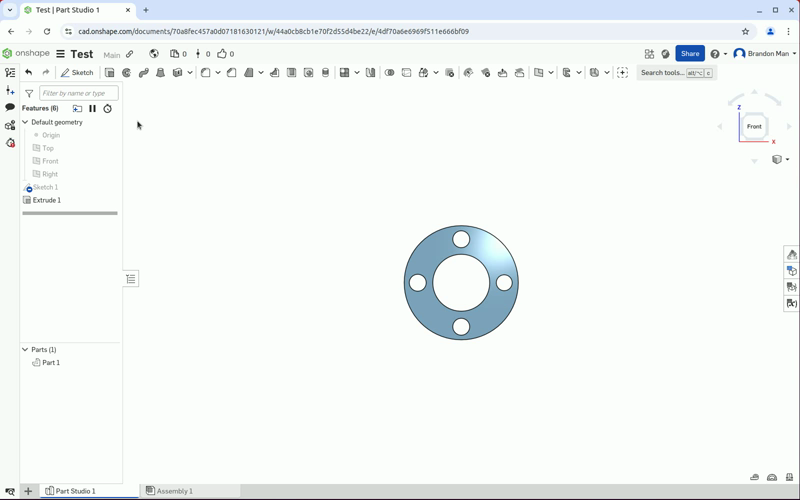
key(shift+h)
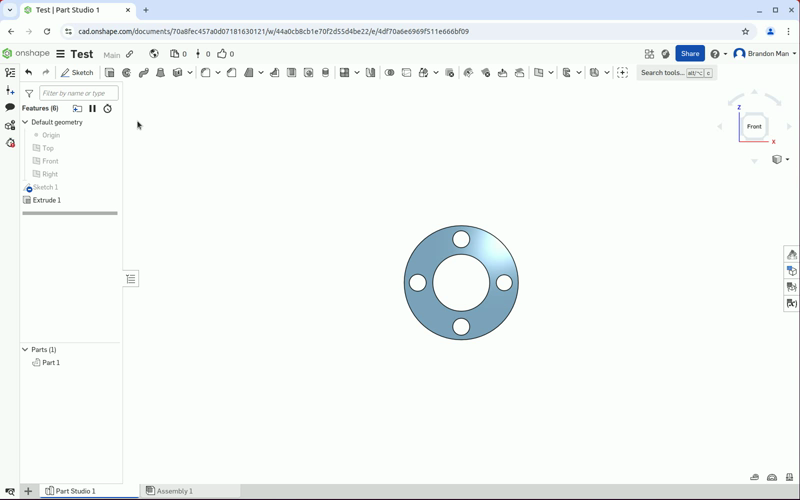
mouse_move(73, 189)
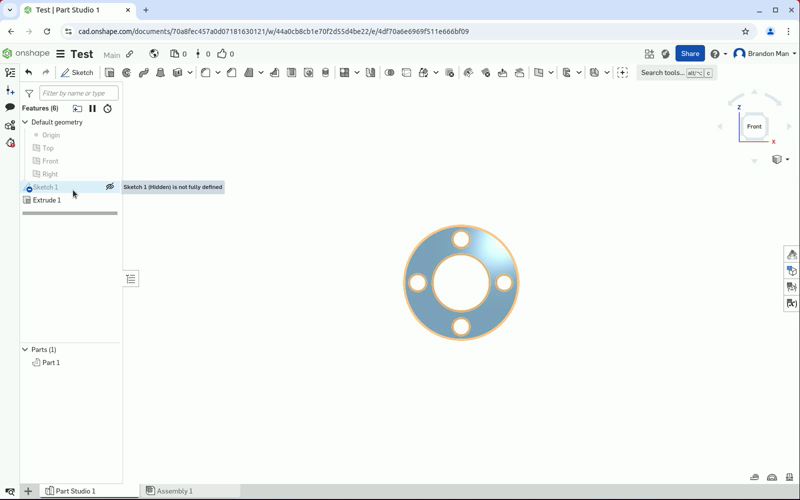
click(73, 189)
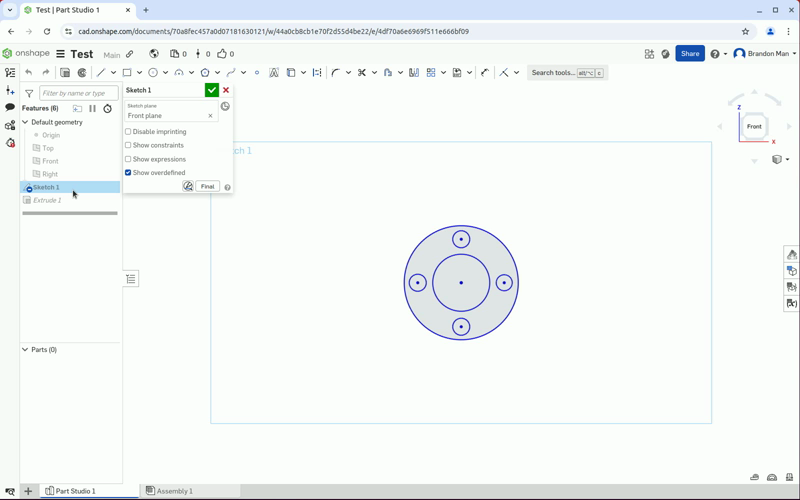
mouse_move(229, 92)
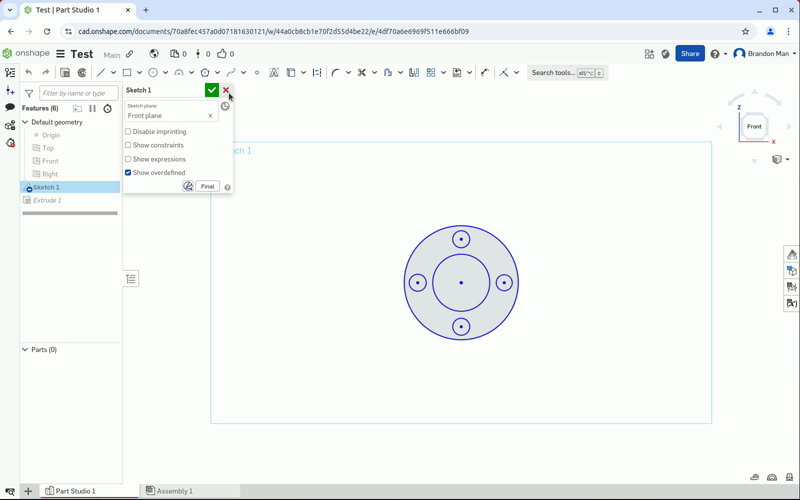
click(229, 92)
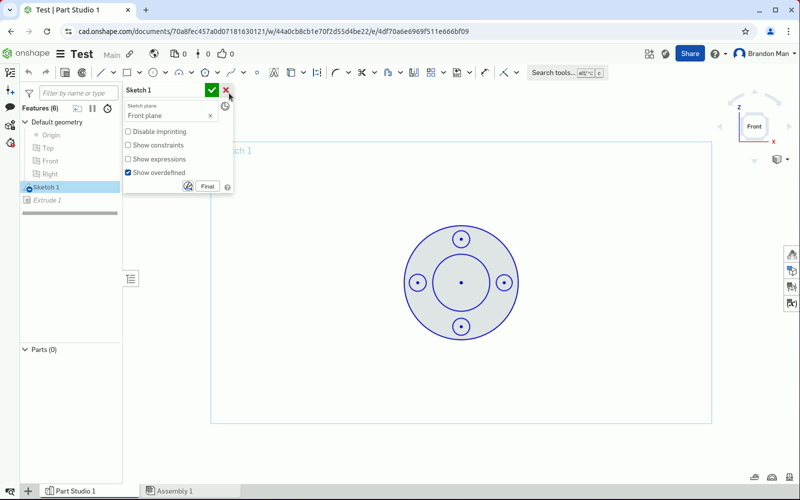
key(shift+s)
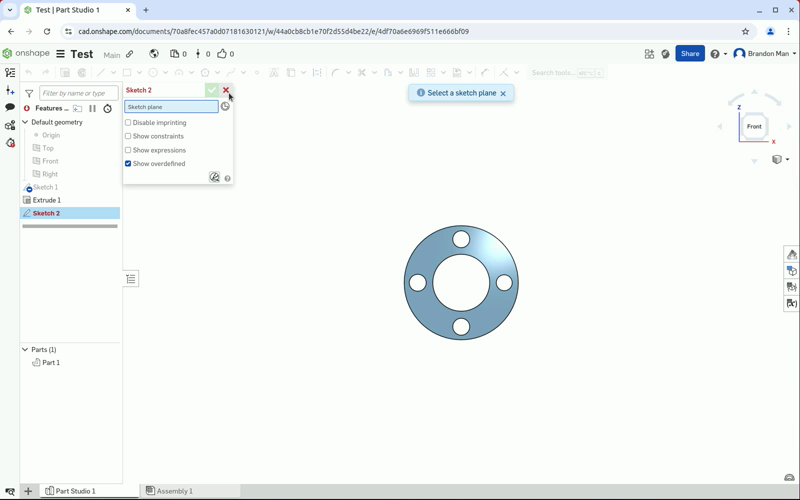
mouse_move(73, 163)
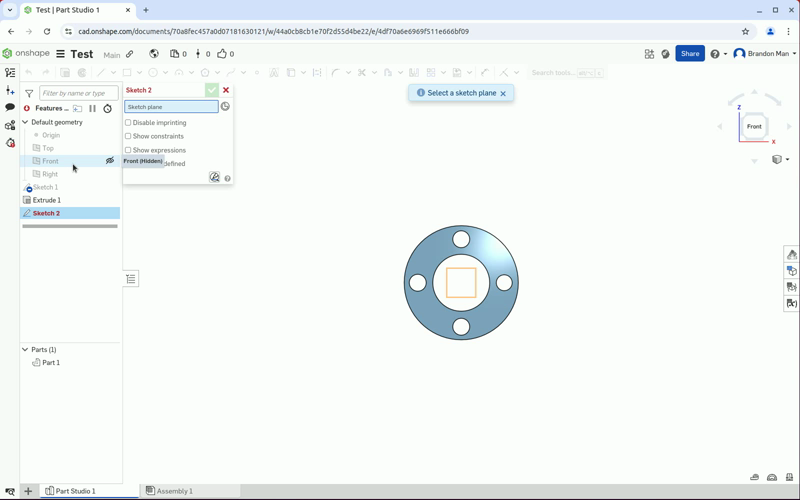
click(73, 163)
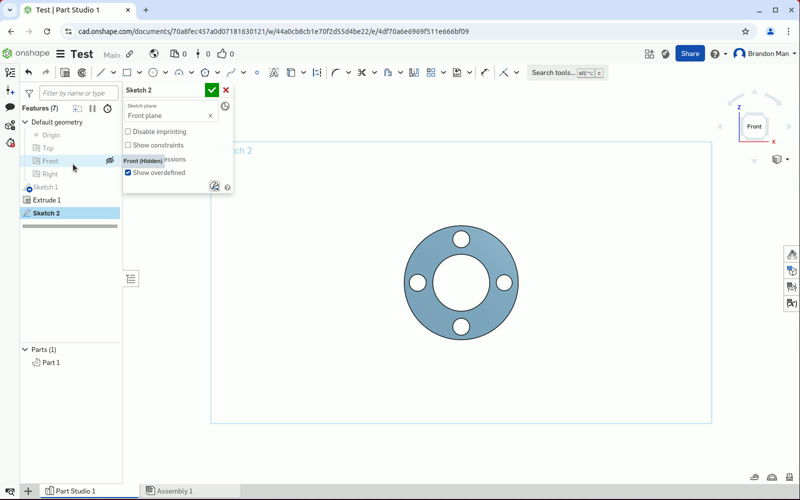
mouse_move(73, 352)
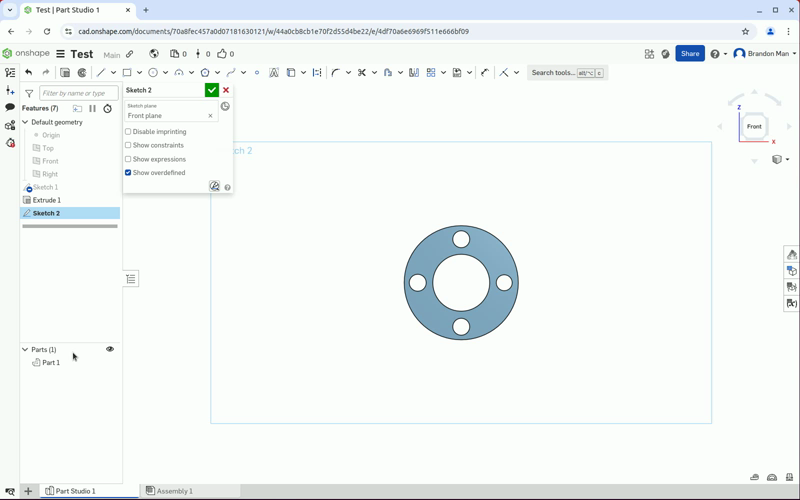
key(y)
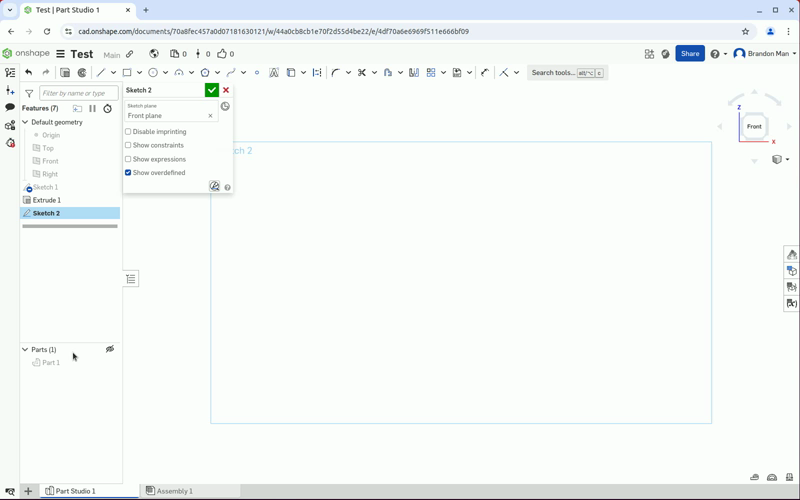
key(c)
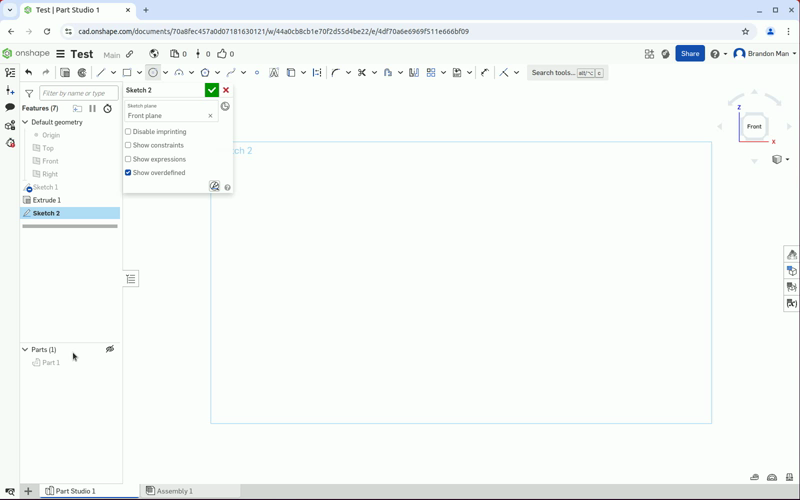
key_down(shift)
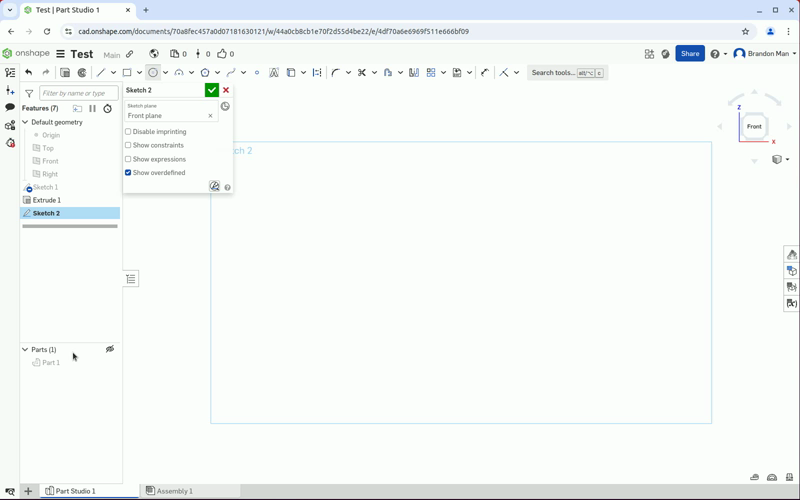
mouse_move(461, 282)
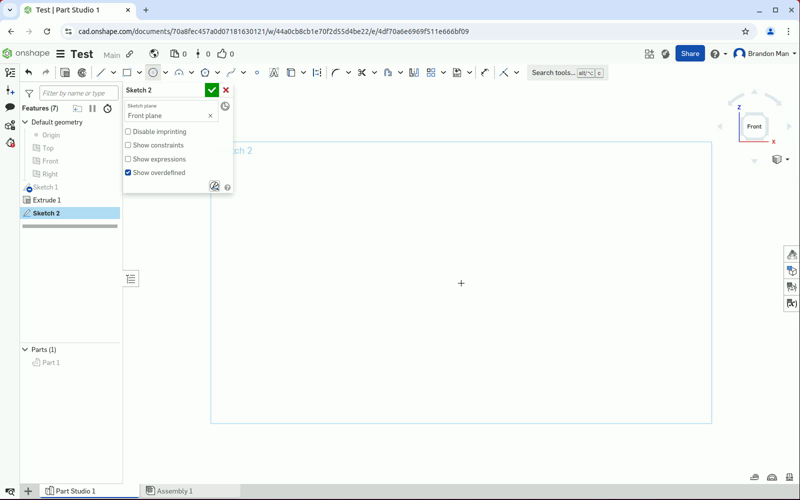
click(461, 282)
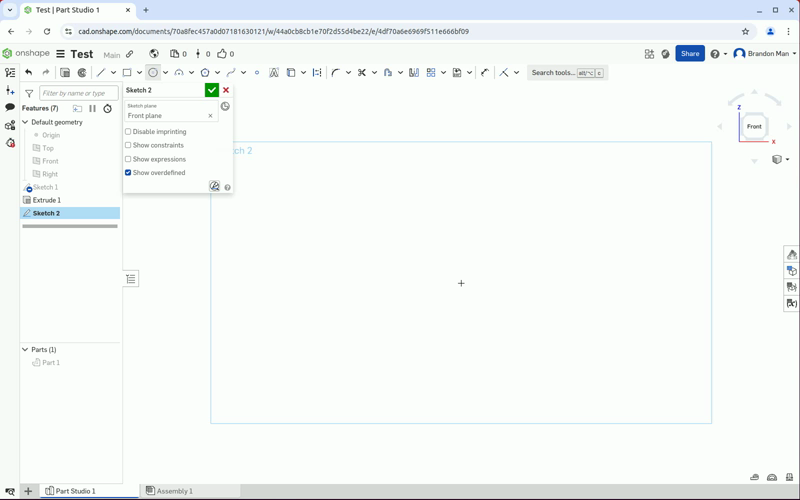
key_up(shift)
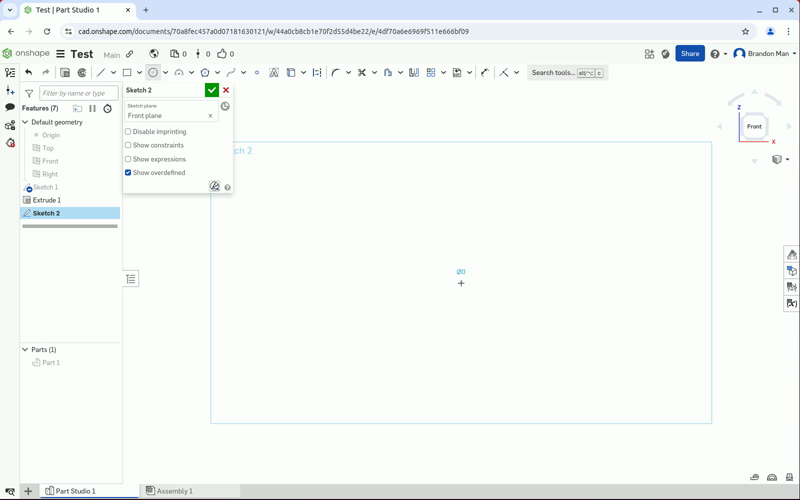
mouse_move(490, 282)
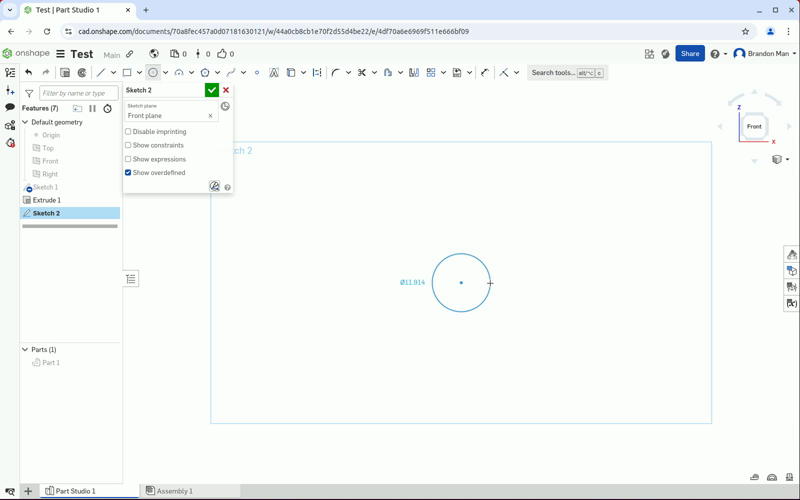
click(490, 282)
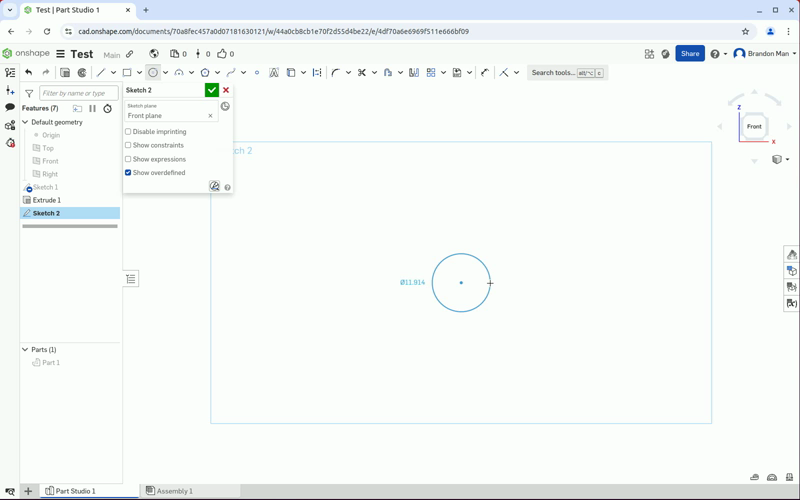
key(esc)
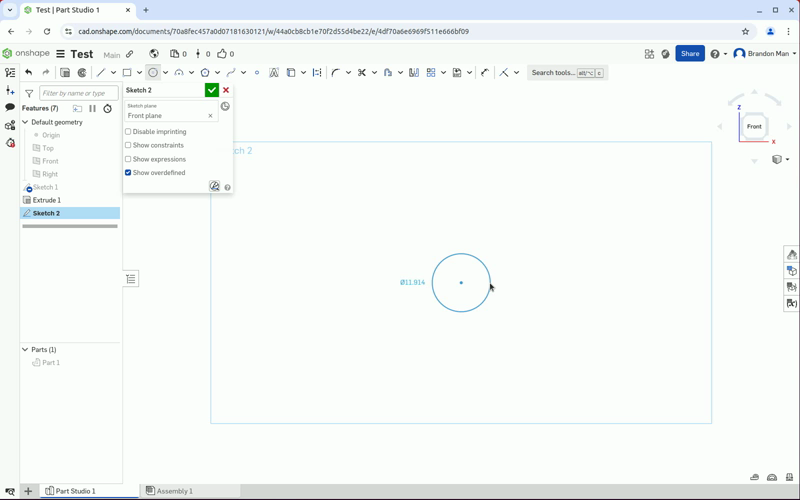
key(c)
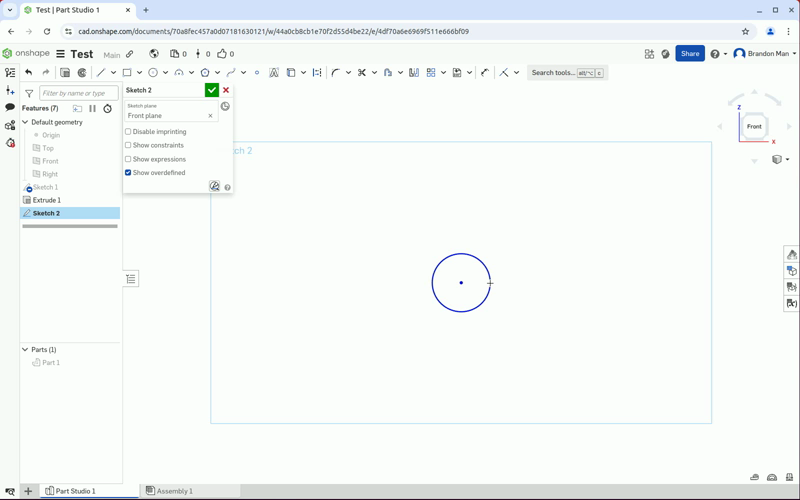
key_down(shift)
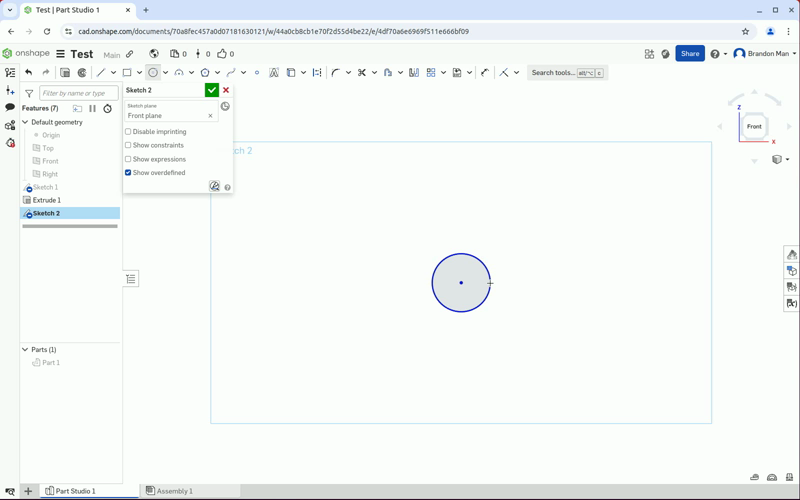
mouse_move(461, 282)
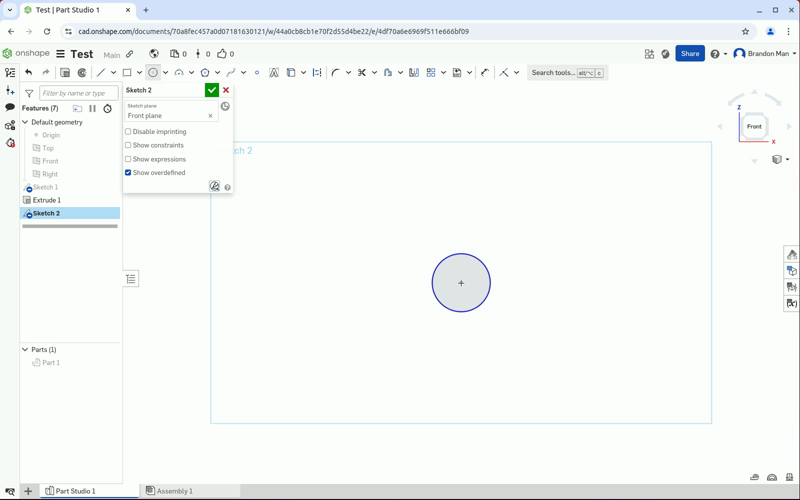
click(461, 282)
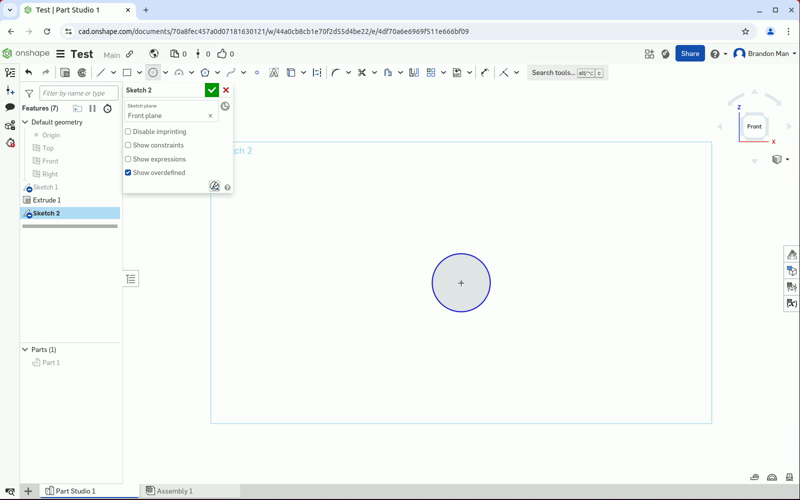
key_up(shift)
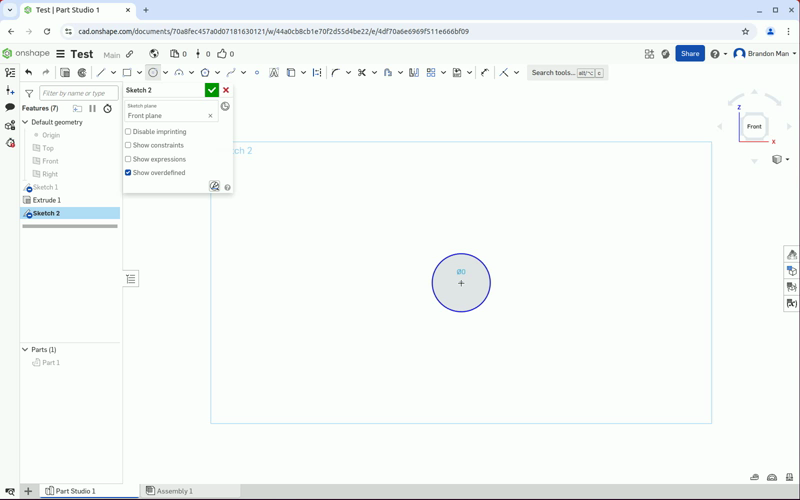
mouse_move(479, 282)
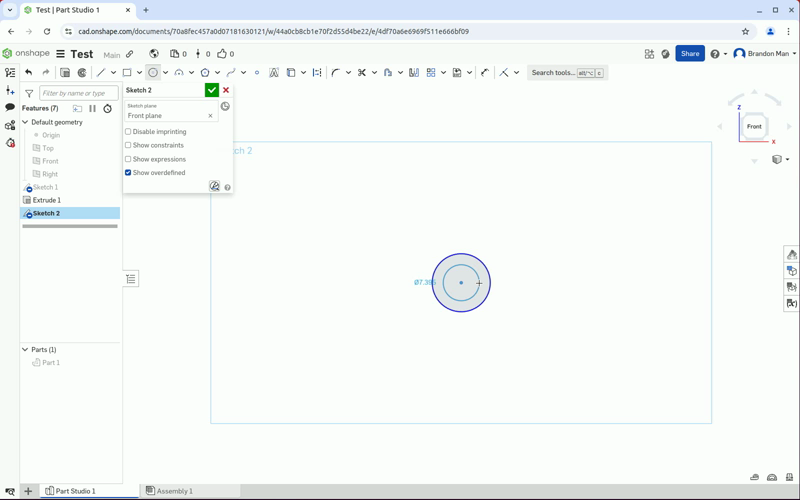
click(479, 282)
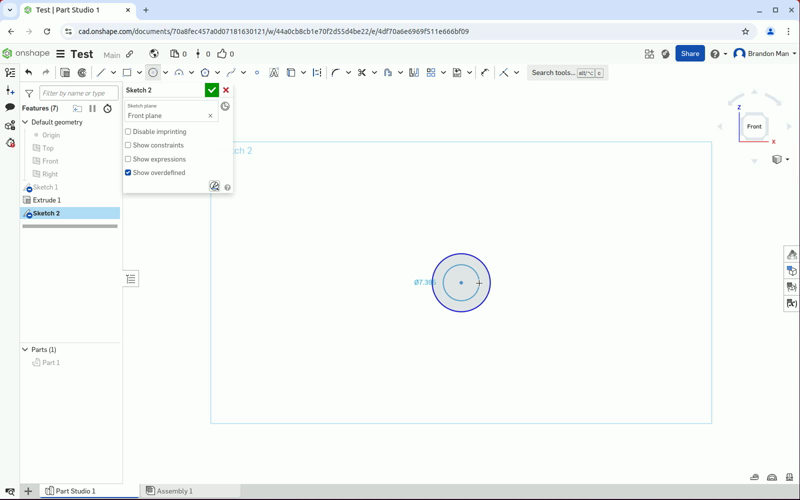
key(esc)
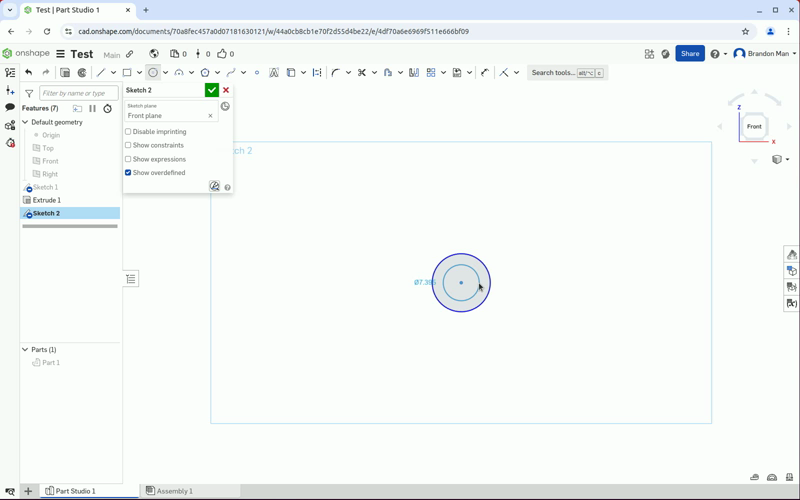
mouse_move(446, 299)
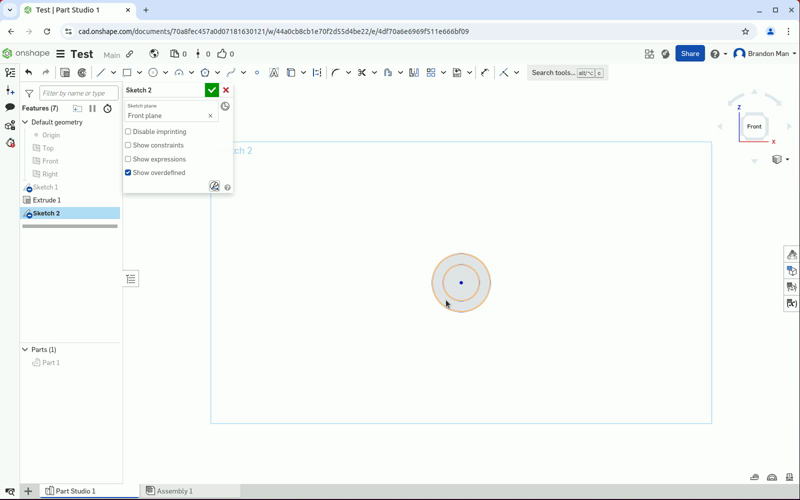
scroll(6)
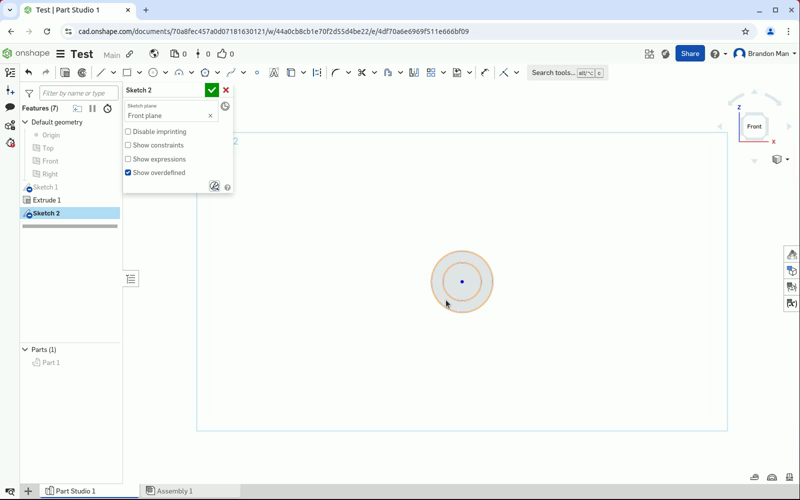
scroll(6)
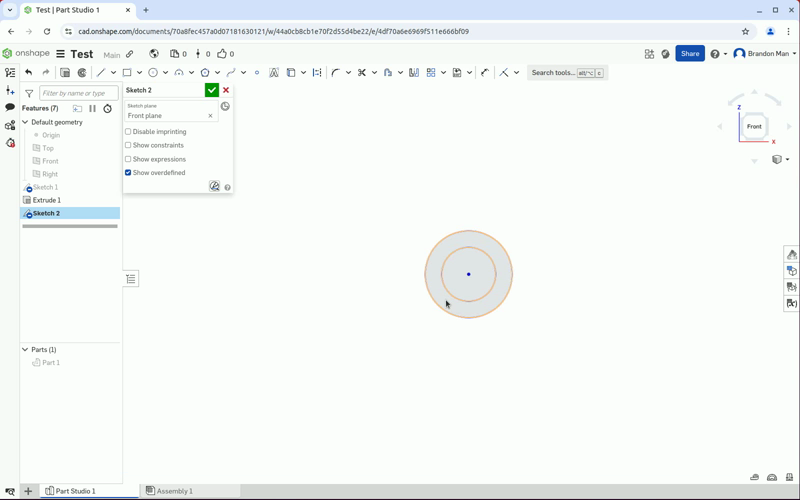
scroll(6)
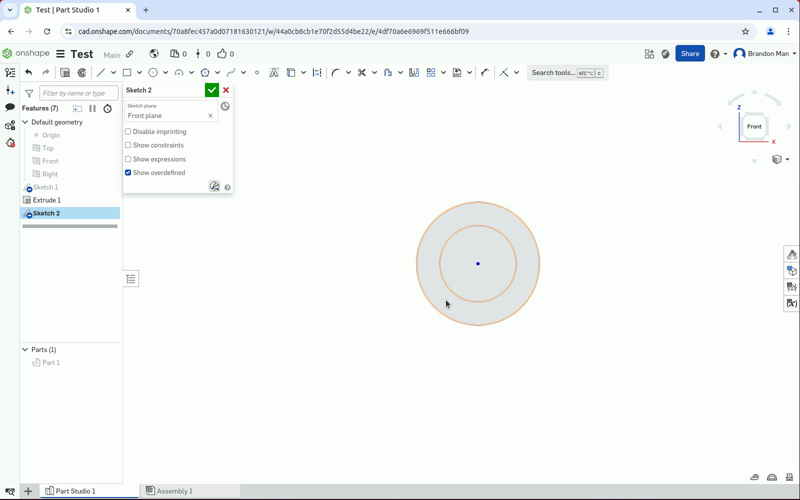
scroll(6)
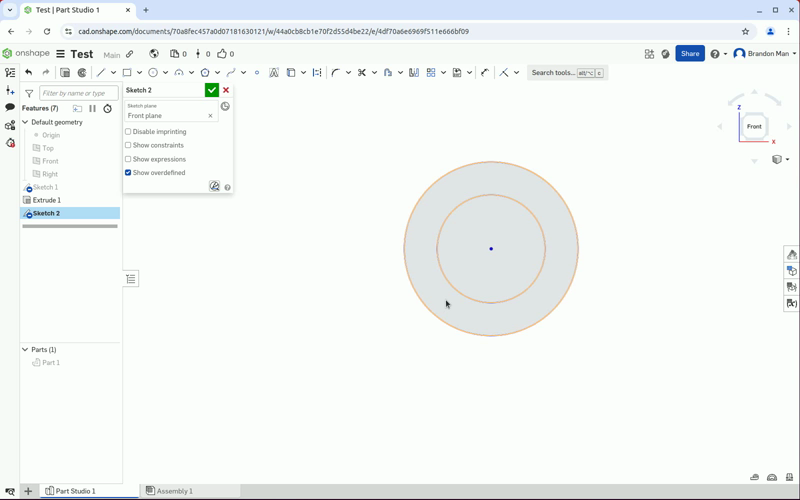
scroll(6)
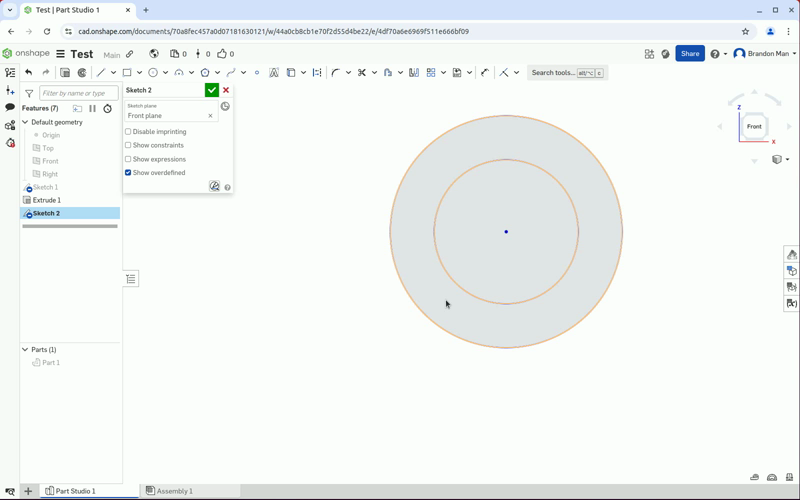
scroll(6)
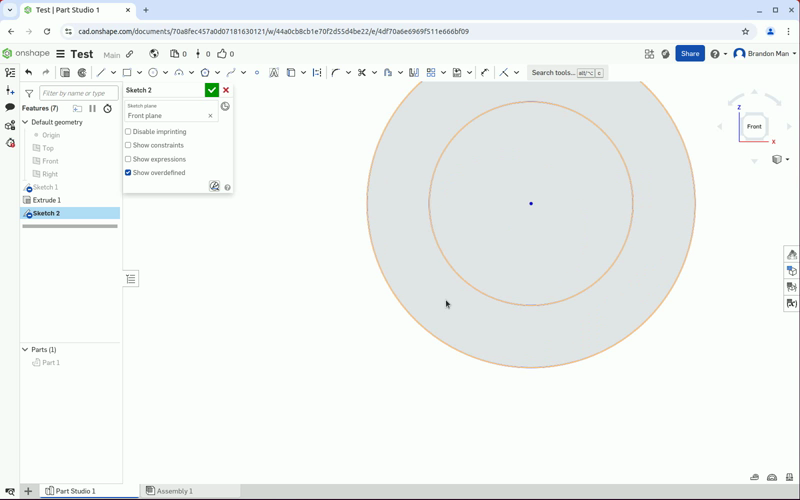
scroll(6)
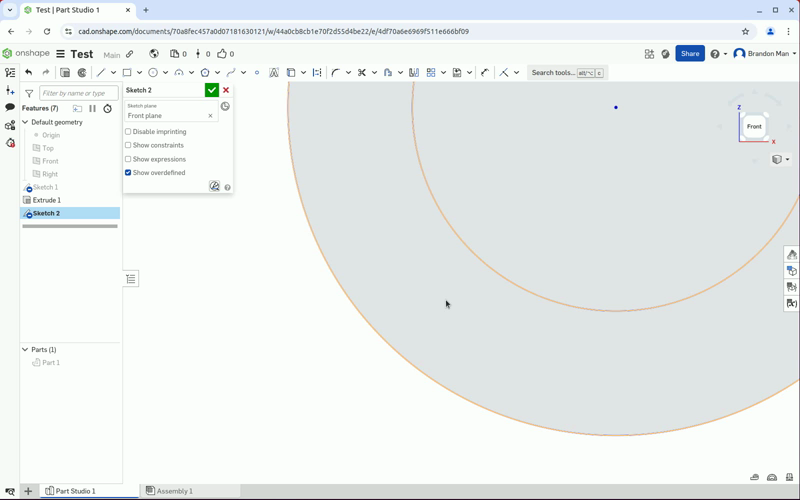
click(446, 299)
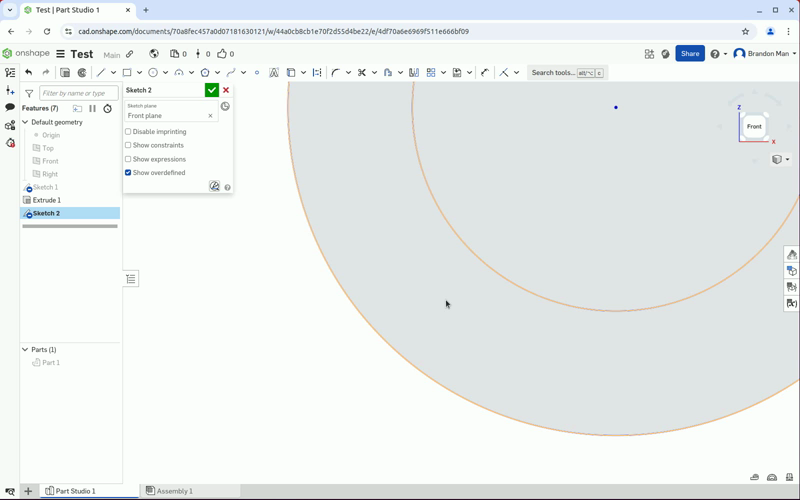
scroll(-6)
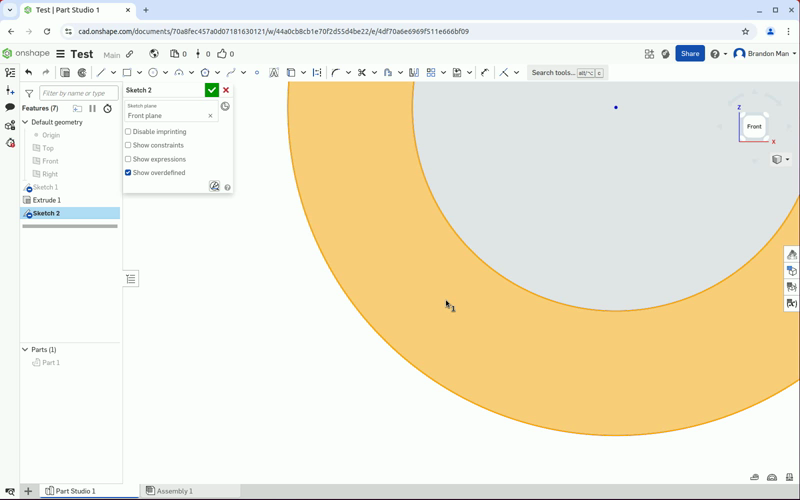
scroll(-6)
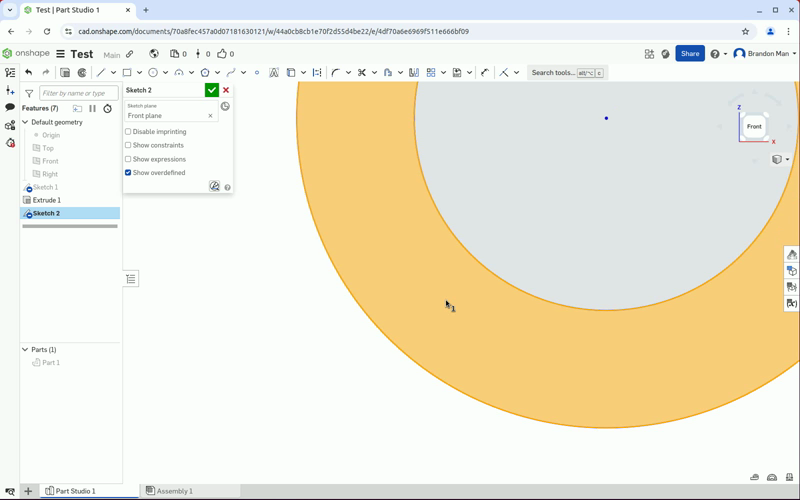
scroll(-6)
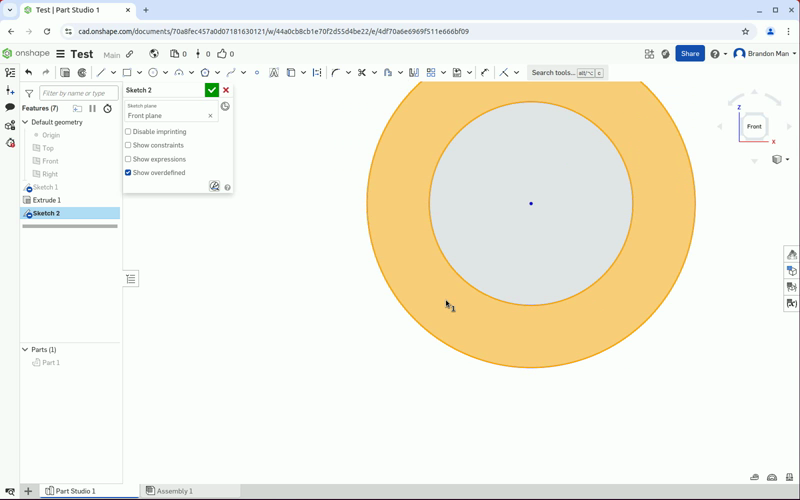
scroll(-6)
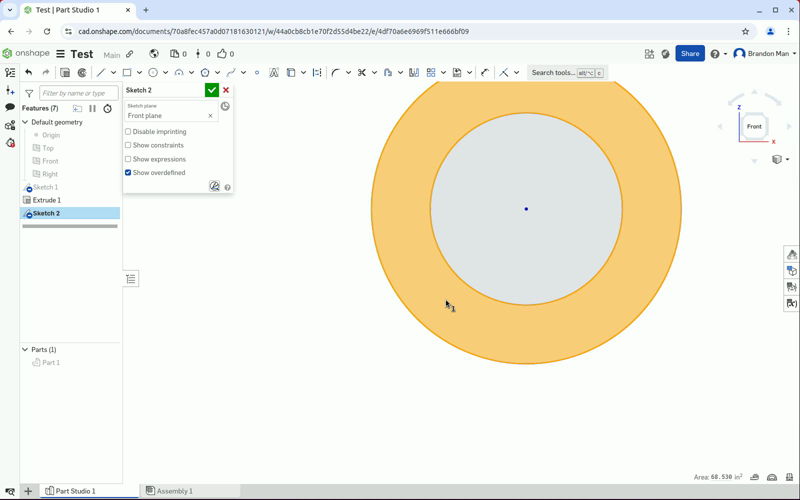
scroll(-6)
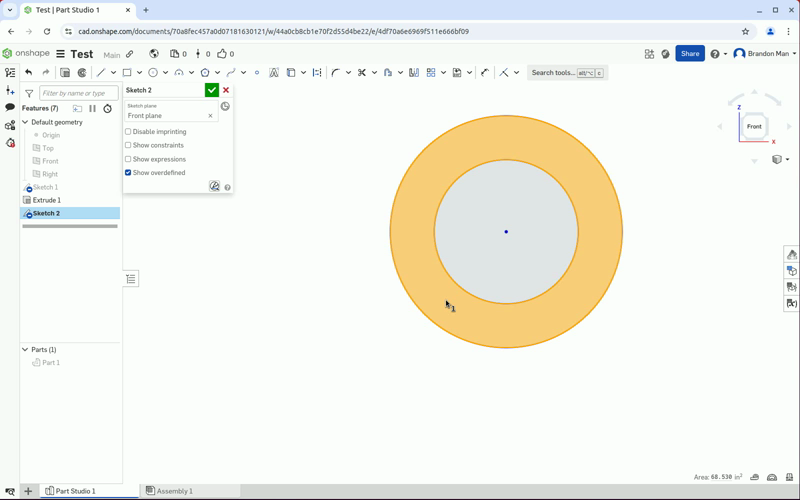
scroll(-6)
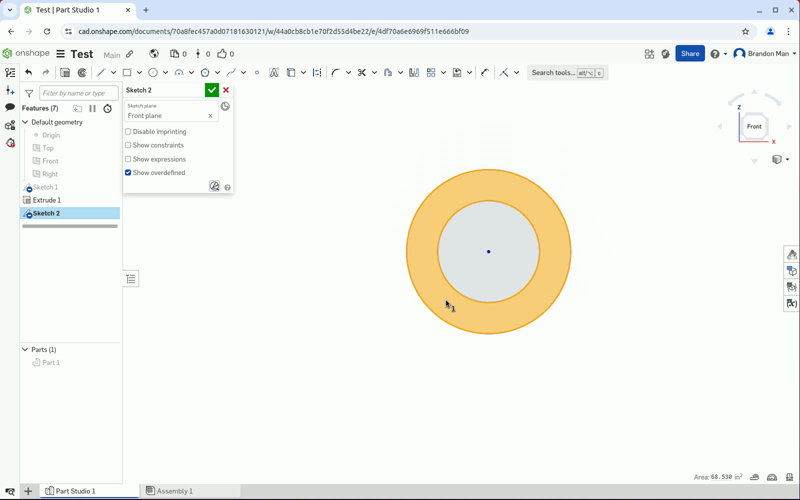
scroll(-6)
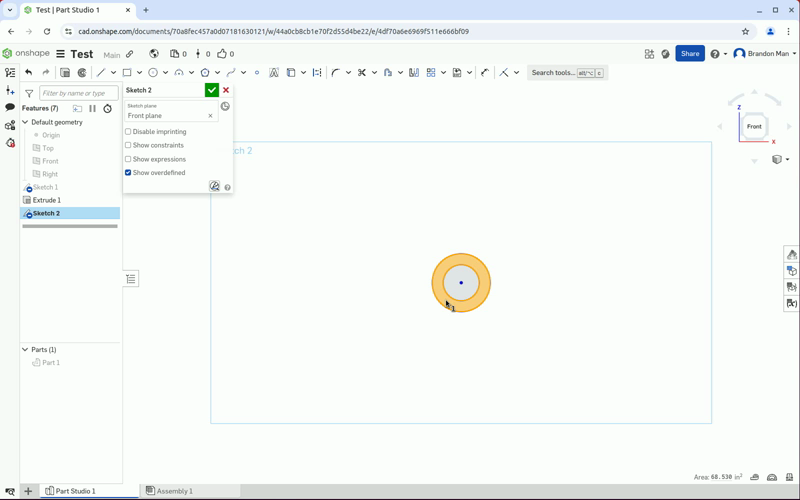
mouse_move(73, 352)
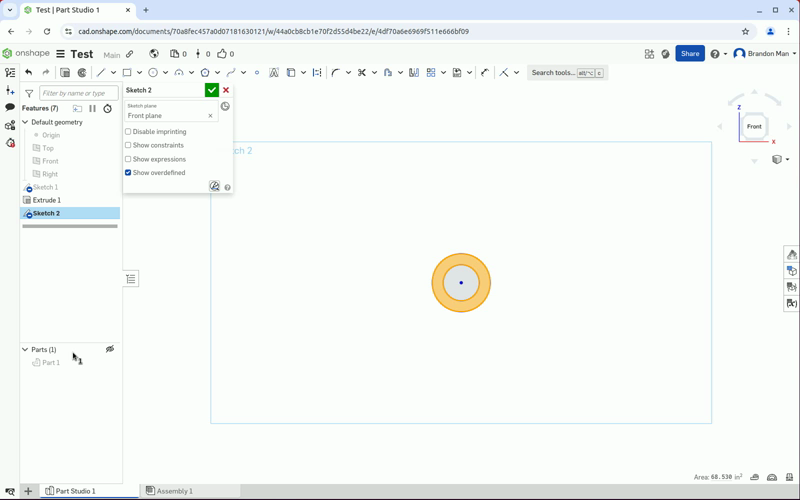
key(shift+y)
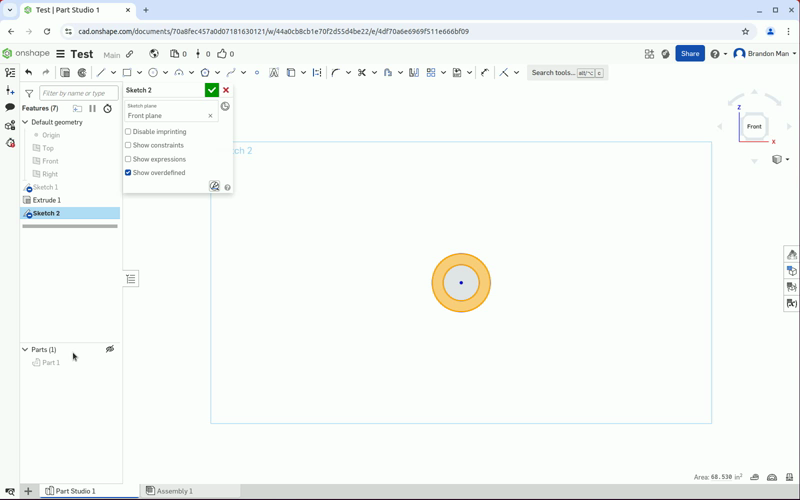
key(shift+e)
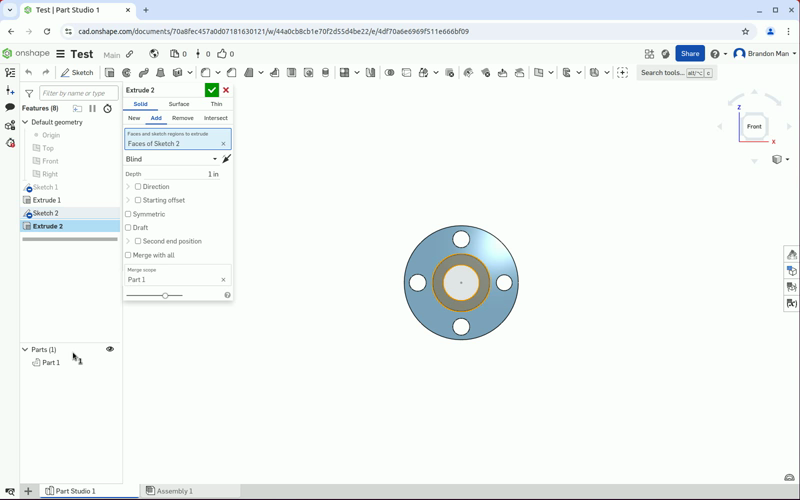
mouse_move(143, 106)
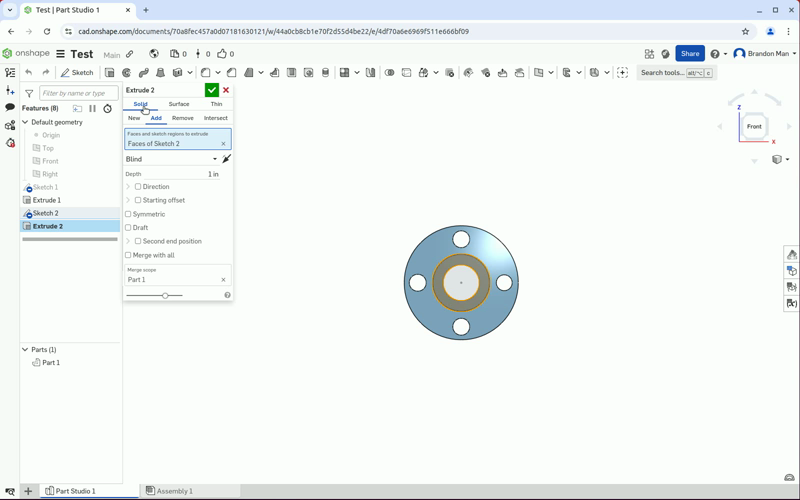
click(143, 106)
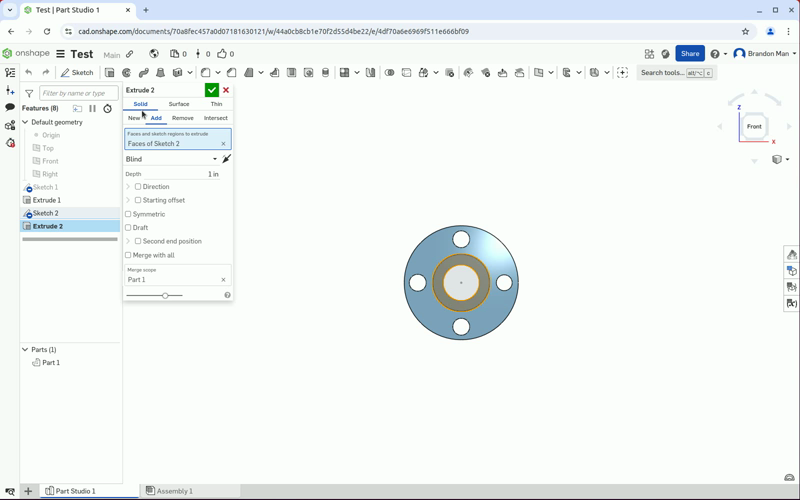
mouse_move(137, 120)
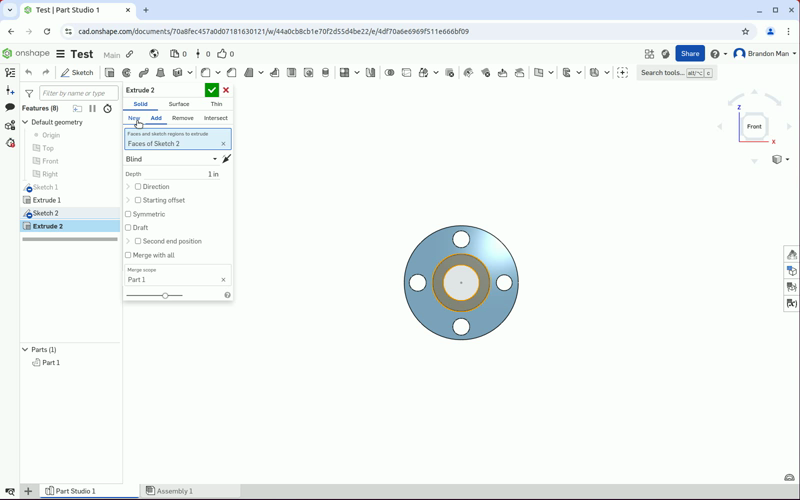
click(137, 120)
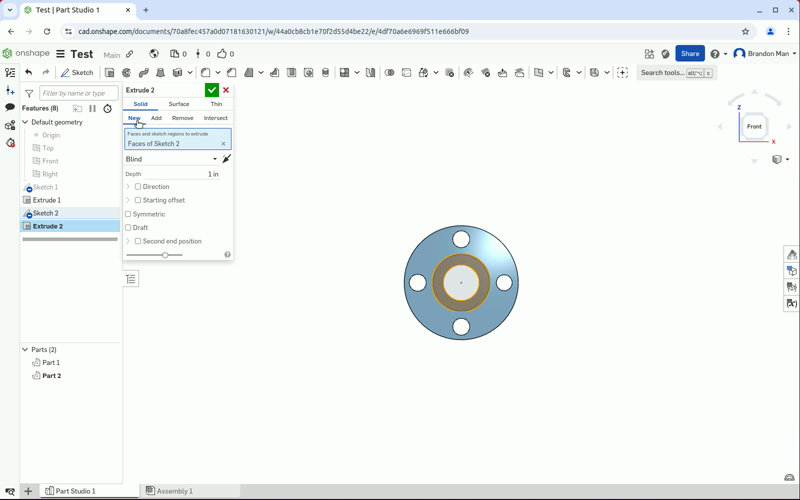
key(tab, 4)
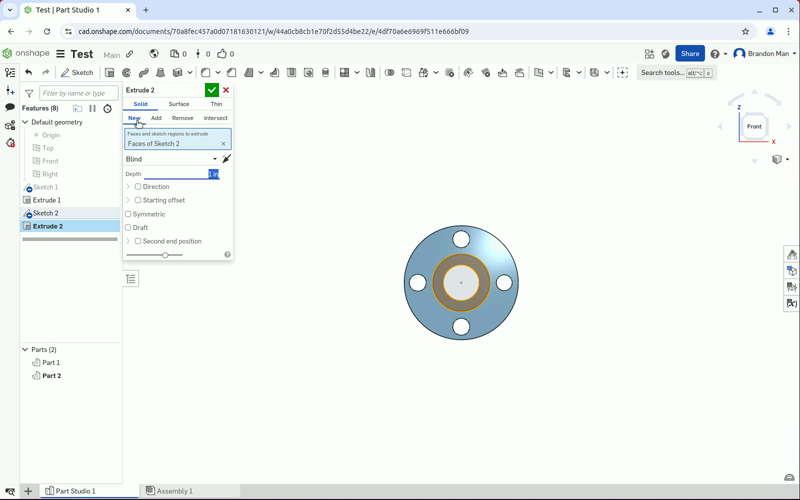
text(11.554)
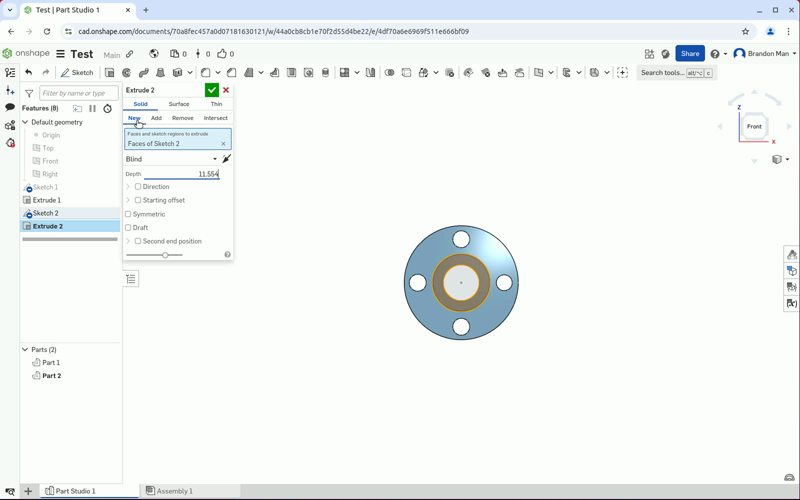
key(enter)
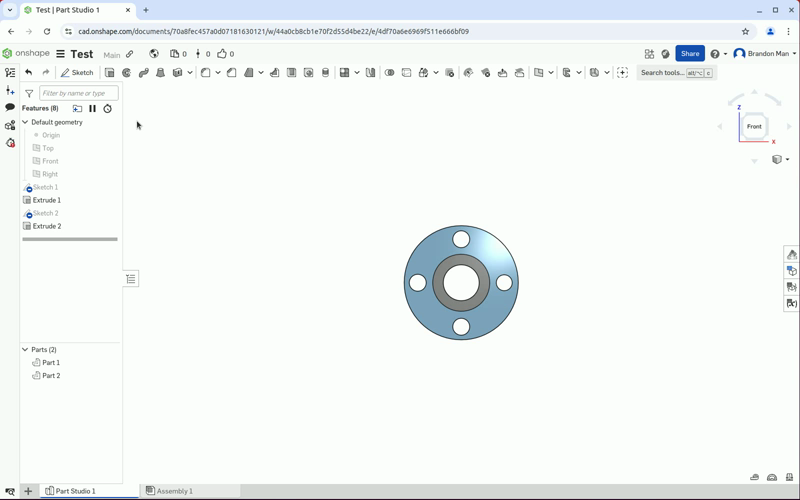
key(shift+h)
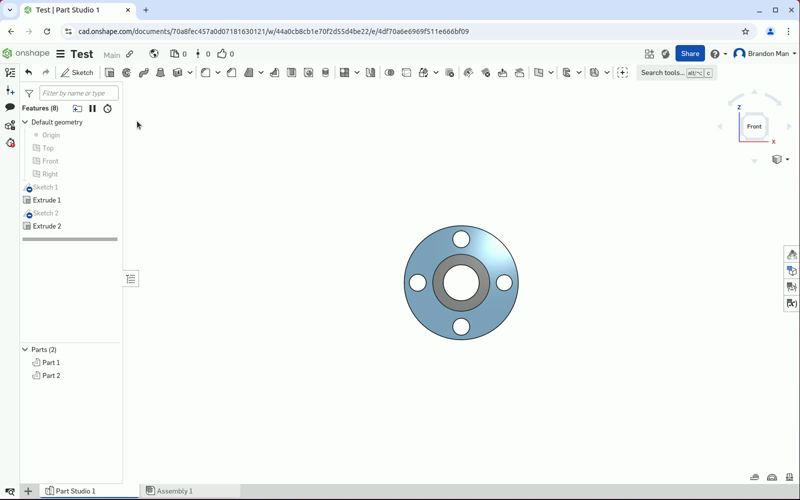
key(shift+h)
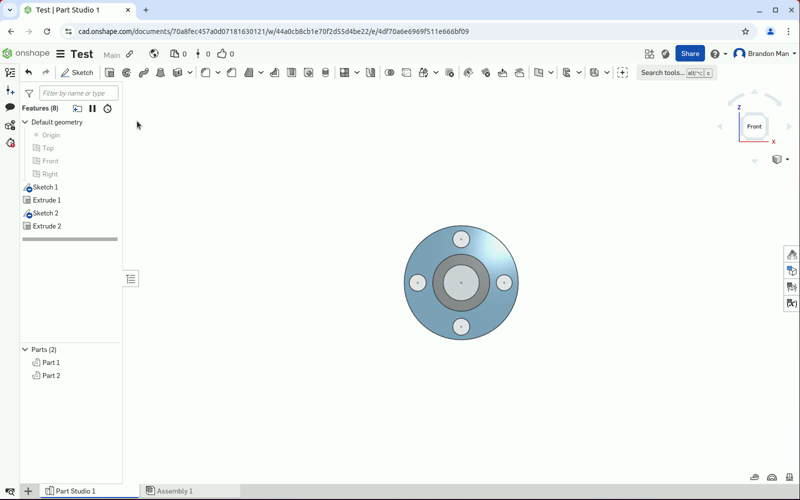
key(shift+7)
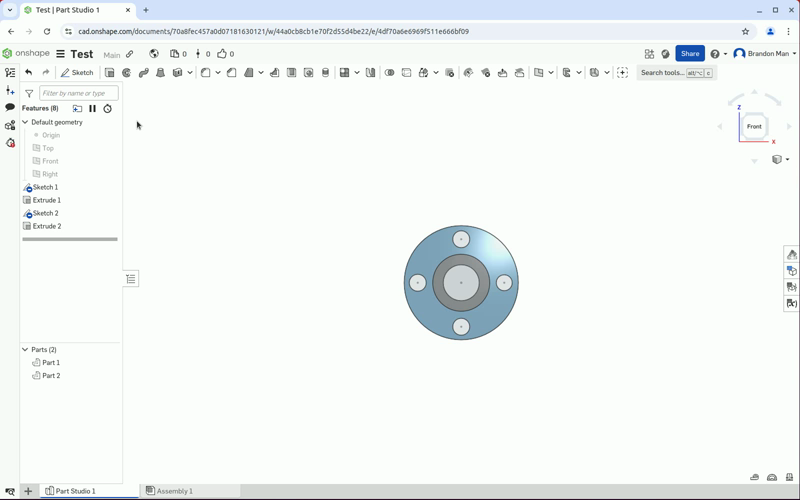
key(left, 2)
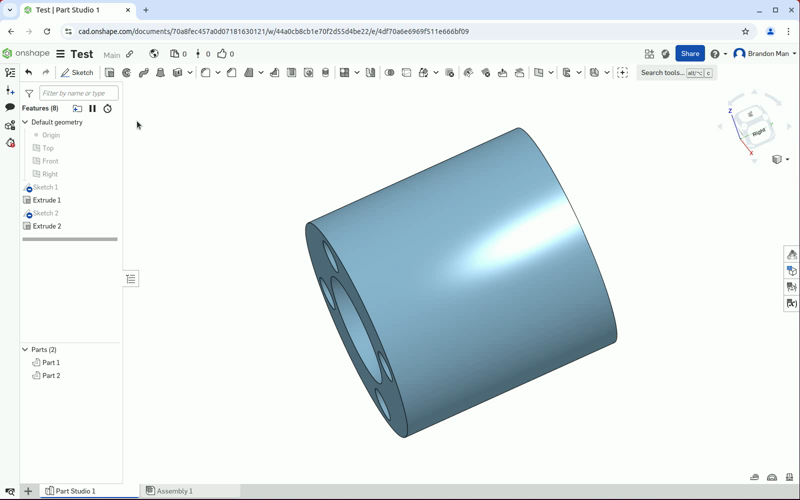
key(down, 2)
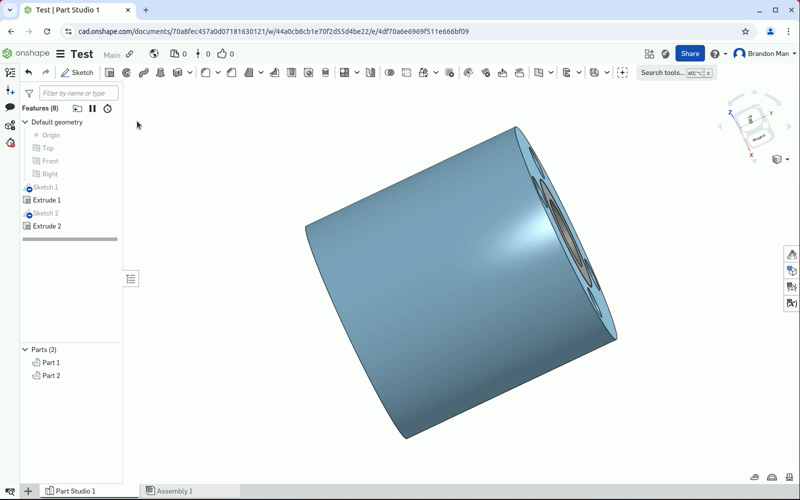
key(up, 2)
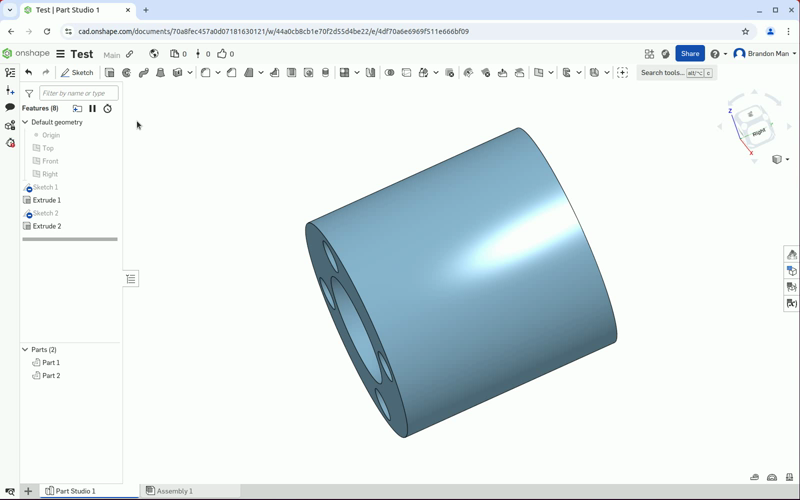
key(right, 2)
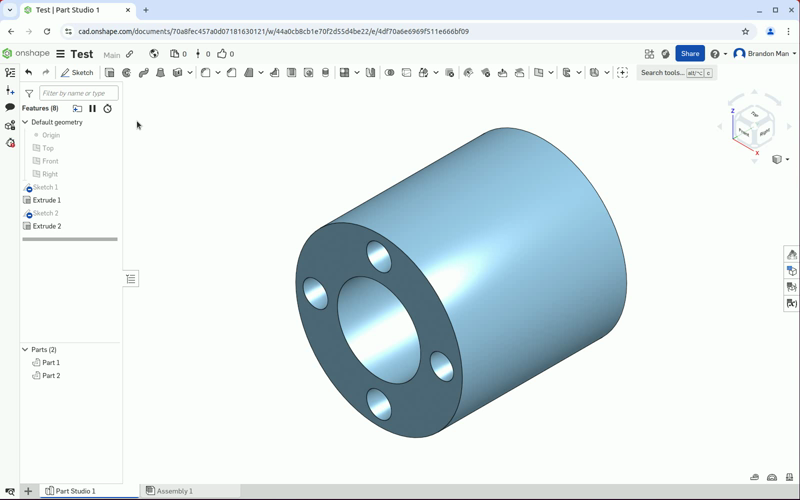
mouse_move(73, 189)
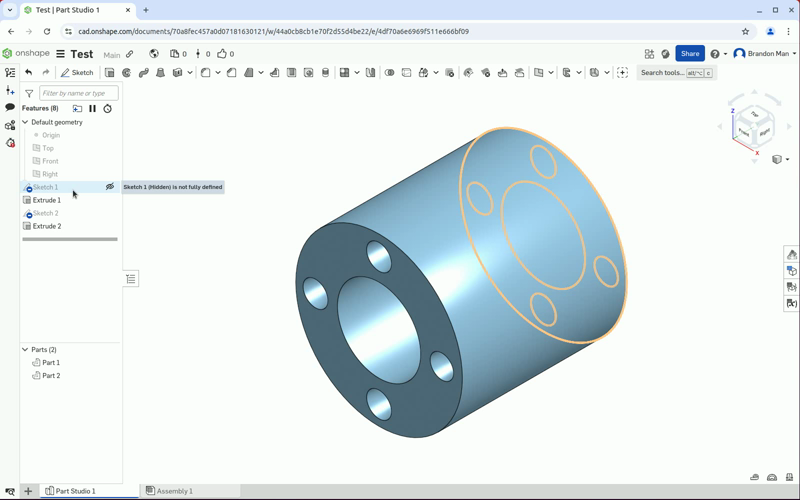
click(73, 189)